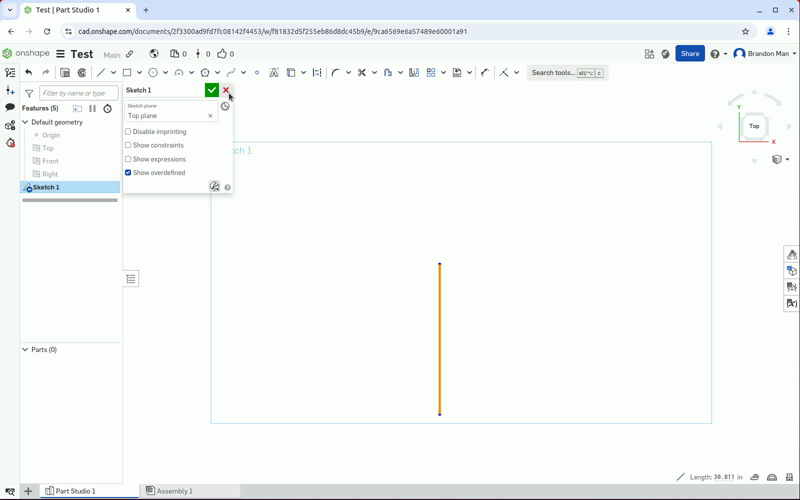
key(shift+h)
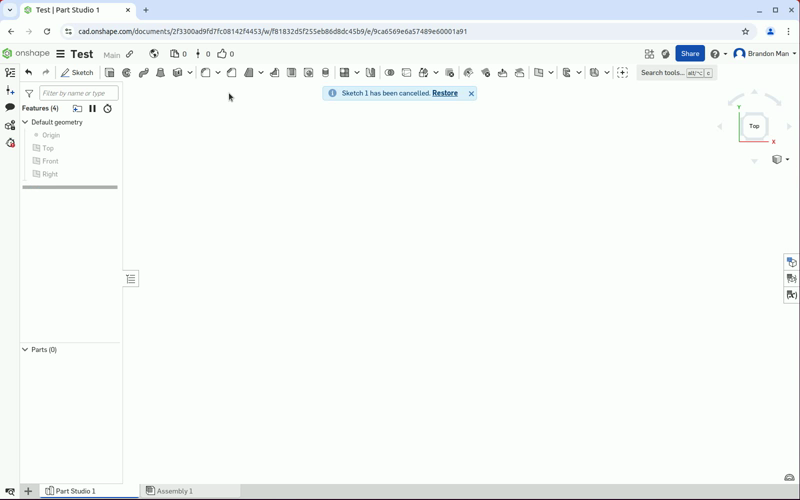
mouse_move(73, 352)
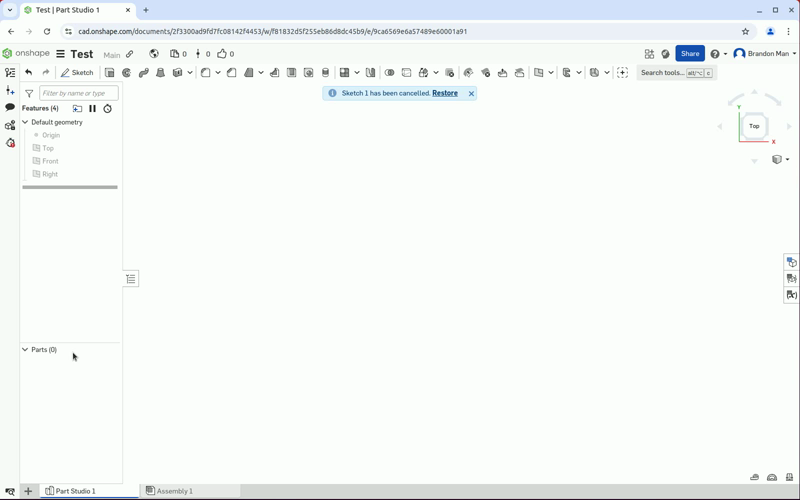
key(y)
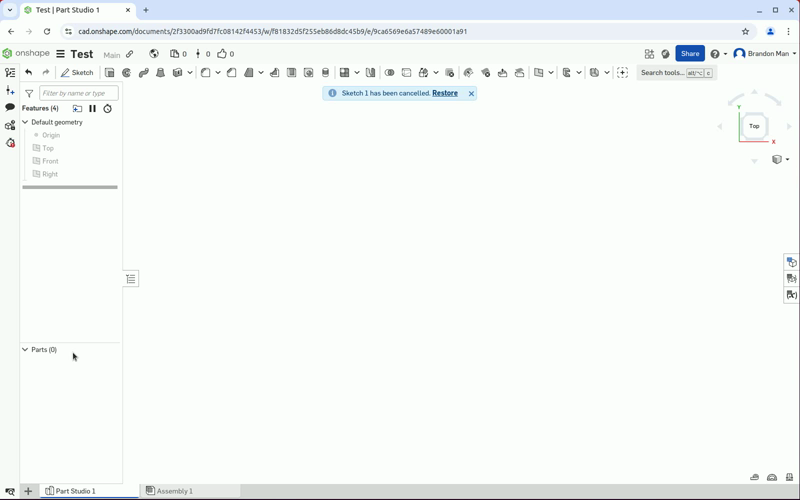
key(shift+p)
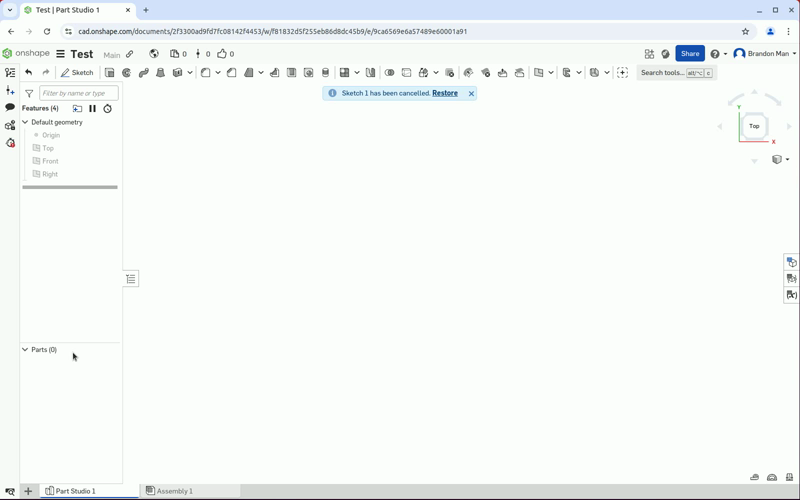
key(space)
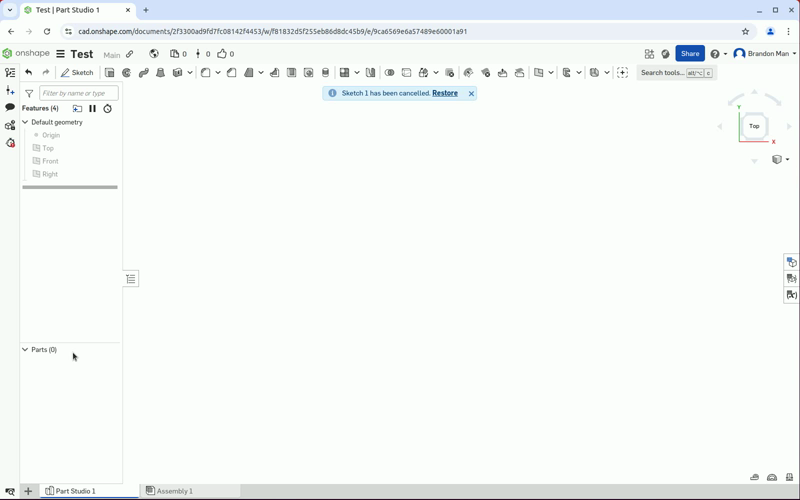
key_down(shift)
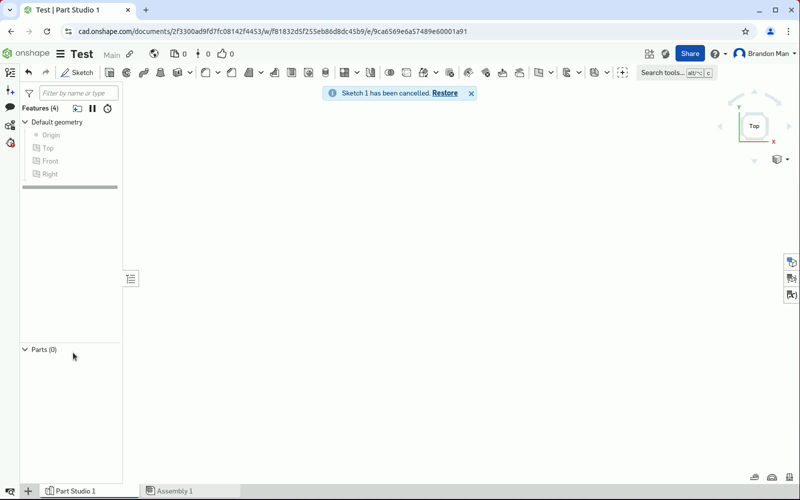
key(up)
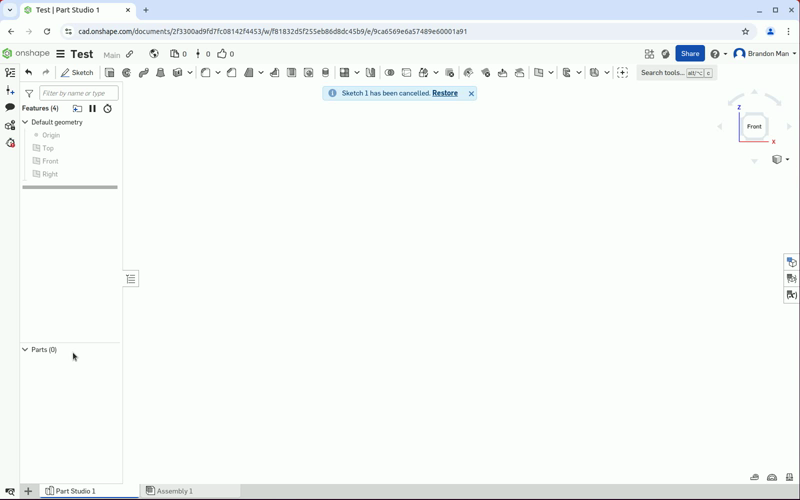
key_up(shift)
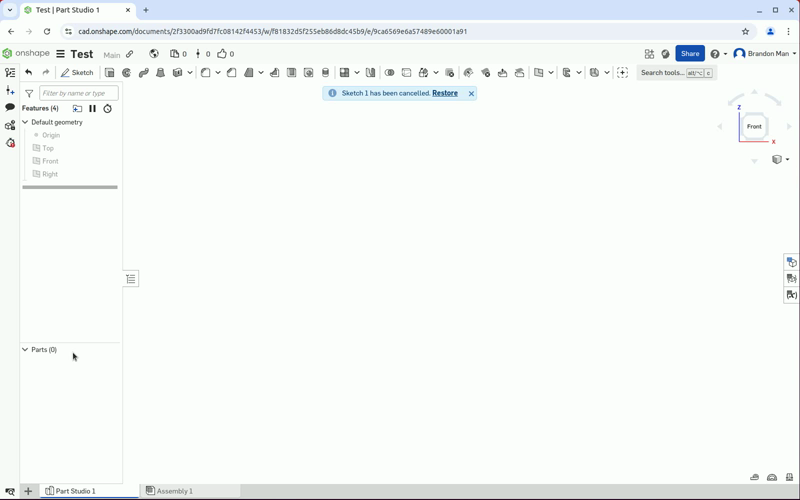
mouse_move(73, 352)
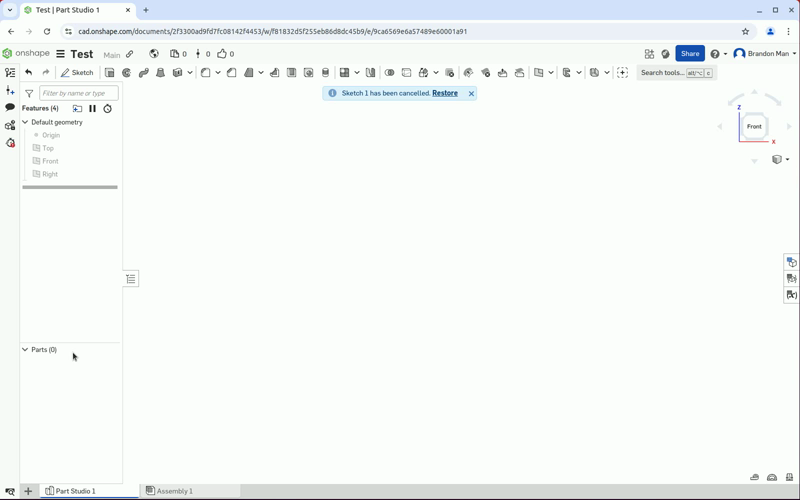
key(shift+y)
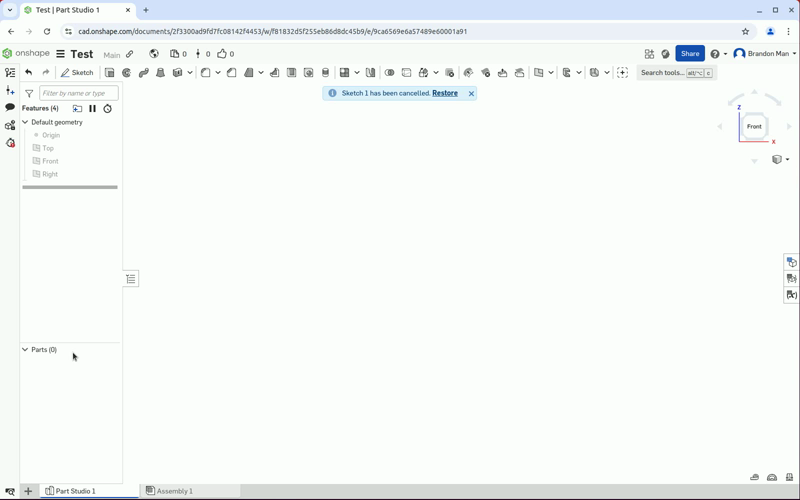
key(shift+s)
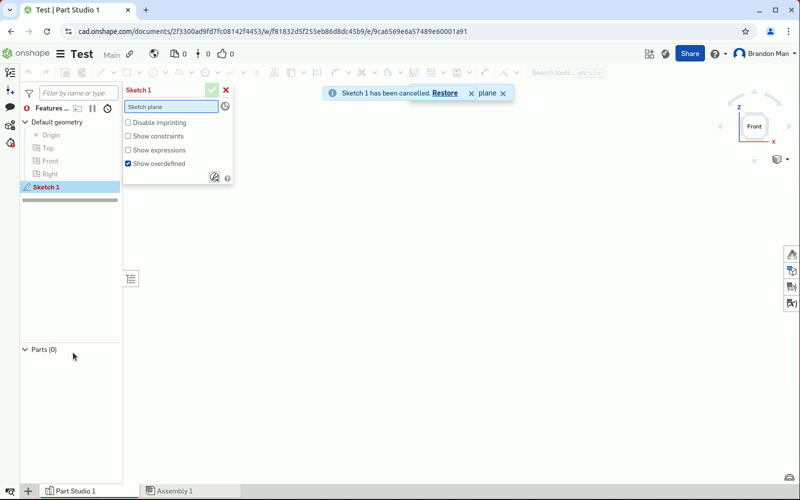
mouse_move(73, 163)
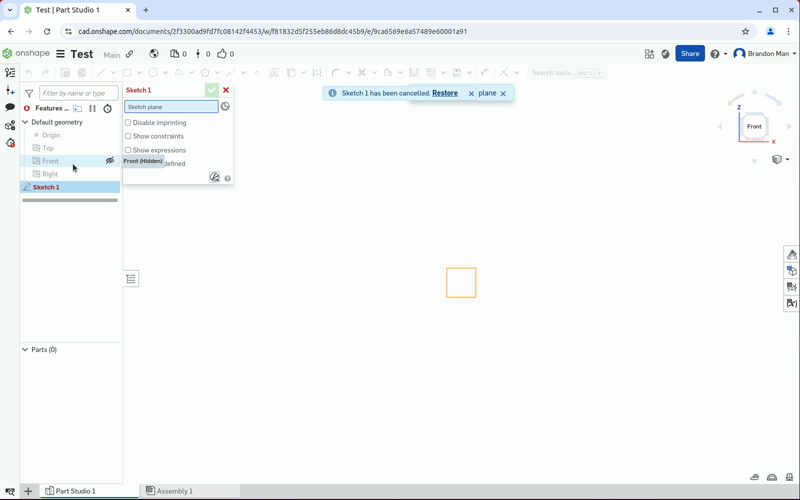
click(73, 163)
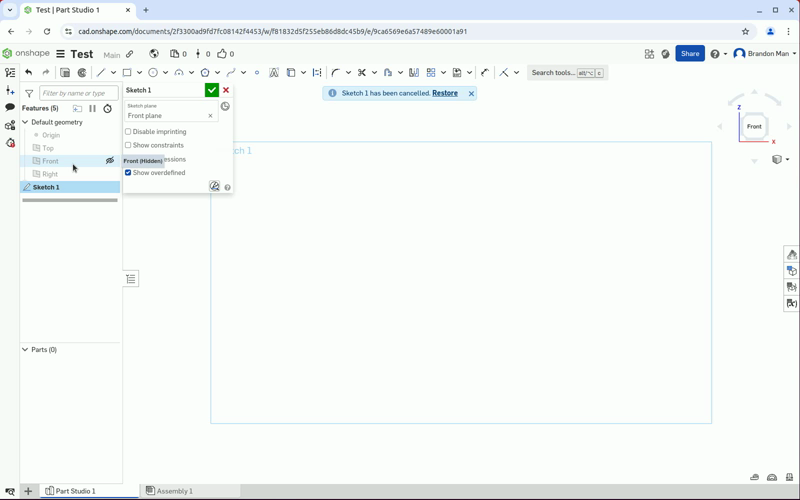
mouse_move(73, 352)
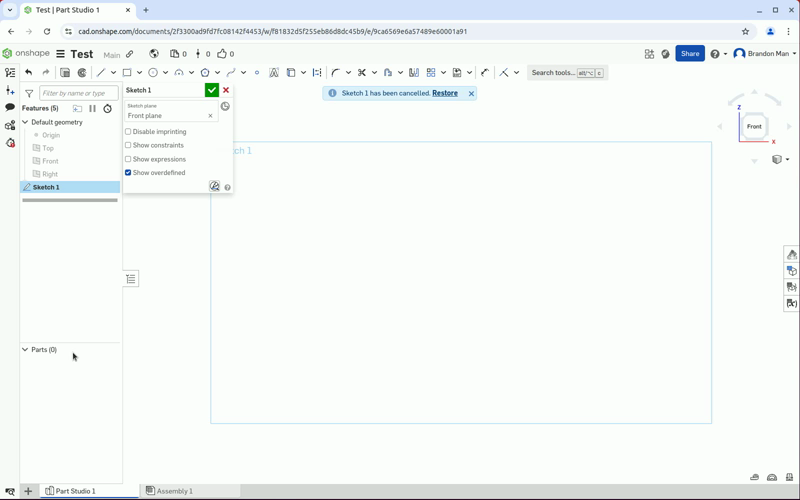
key(y)
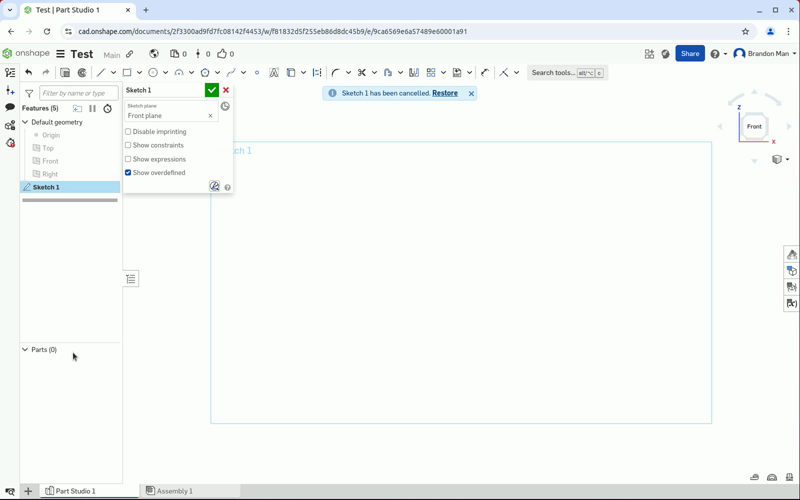
key(l)
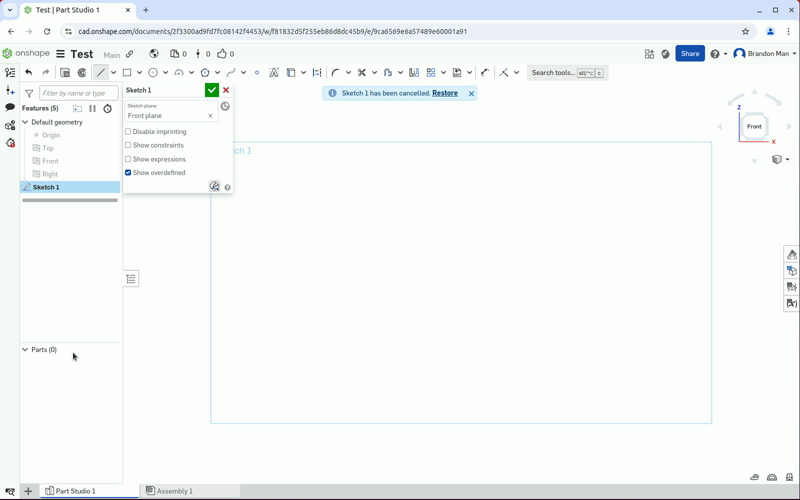
key_down(shift)
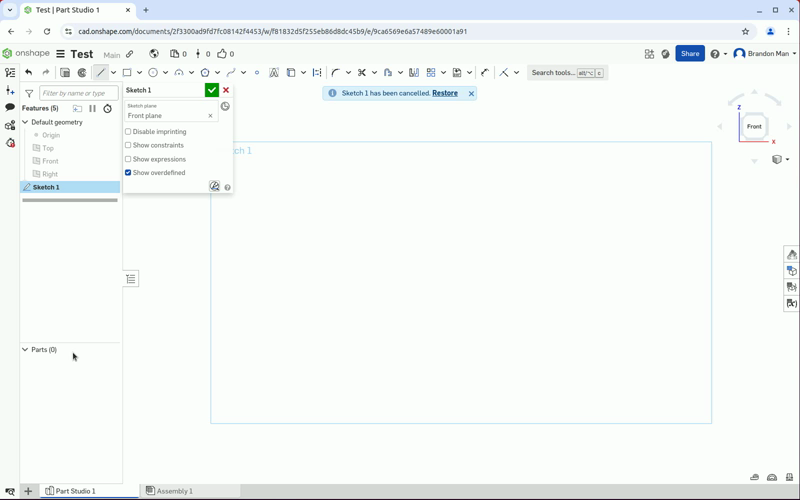
mouse_move(378, 335)
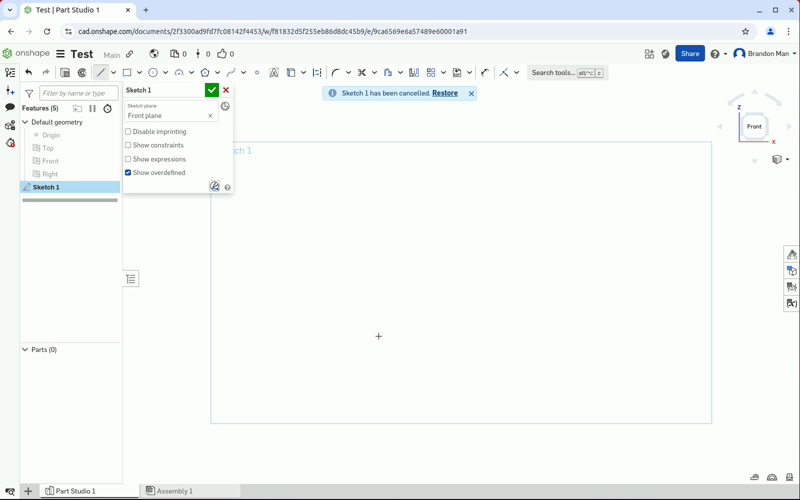
click(378, 335)
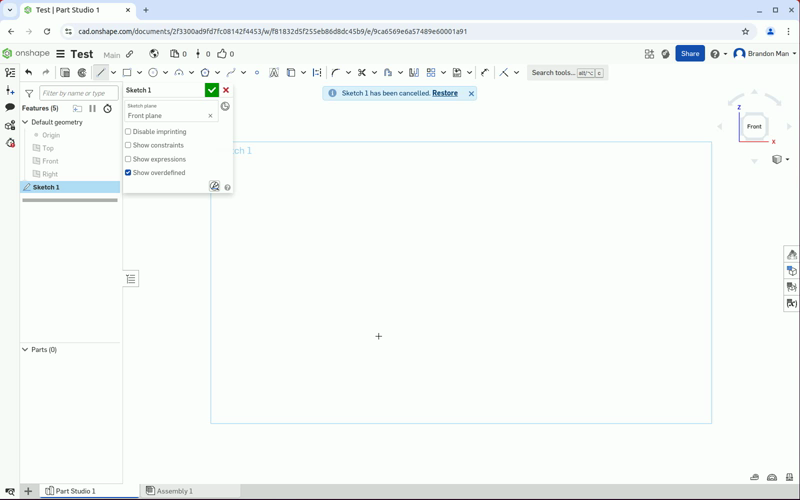
key_up(shift)
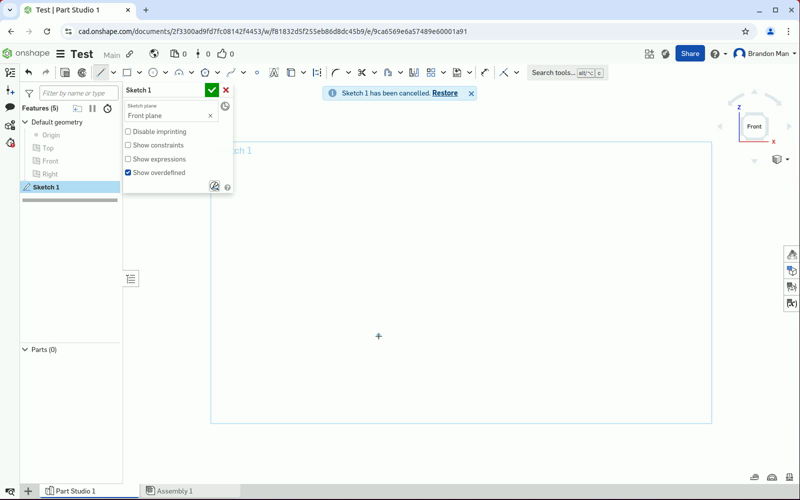
key_down(shift)
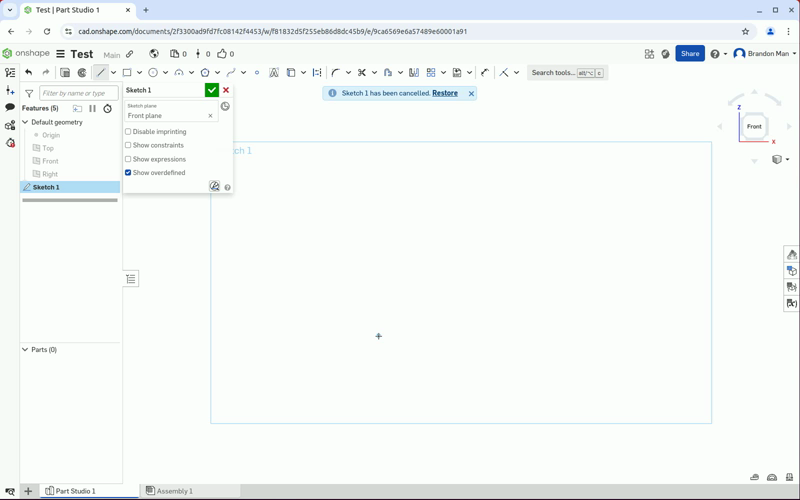
mouse_move(541, 335)
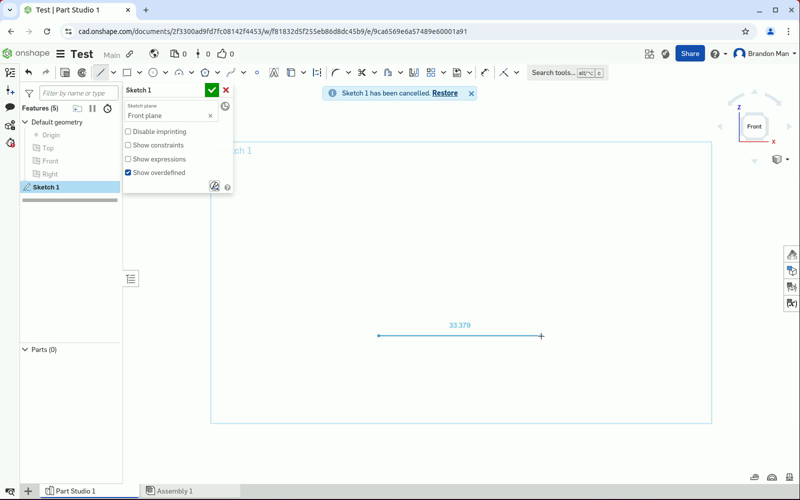
click(541, 335)
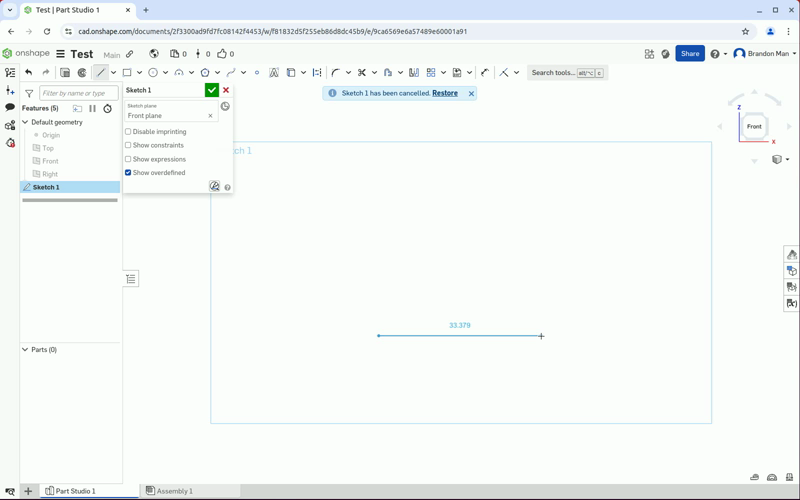
key_up(shift)
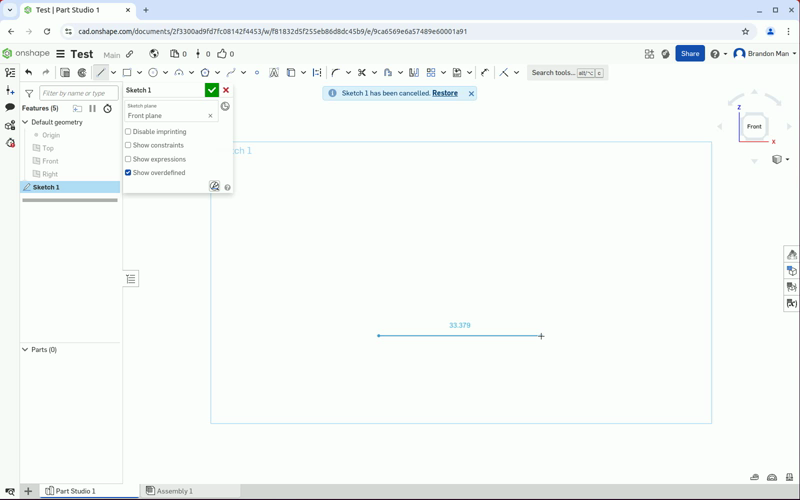
key_down(shift)
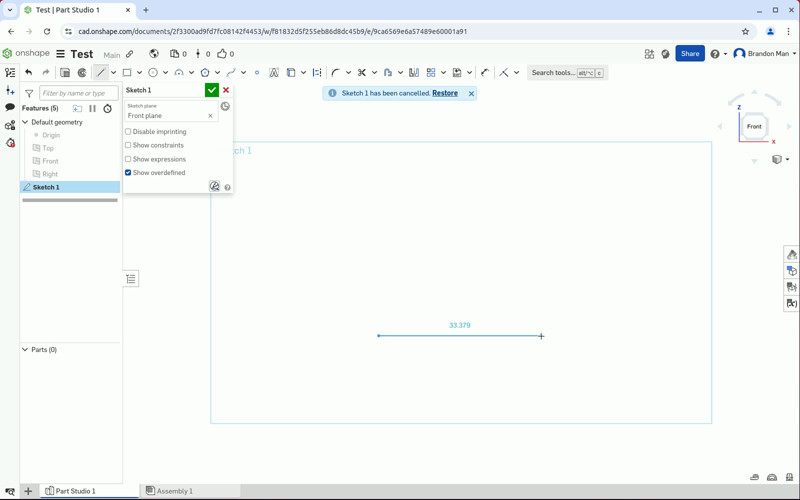
mouse_move(541, 231)
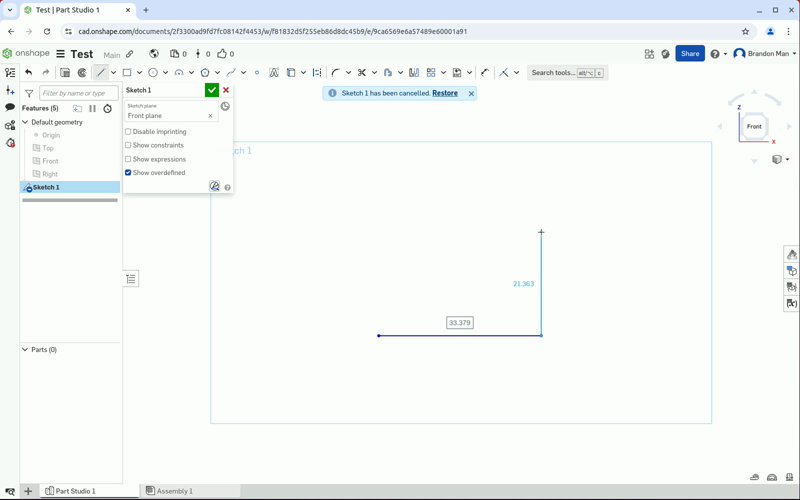
click(541, 231)
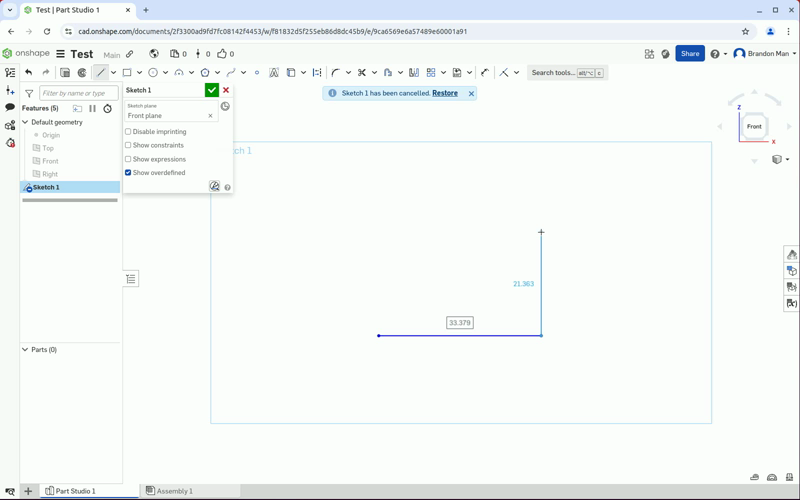
key_up(shift)
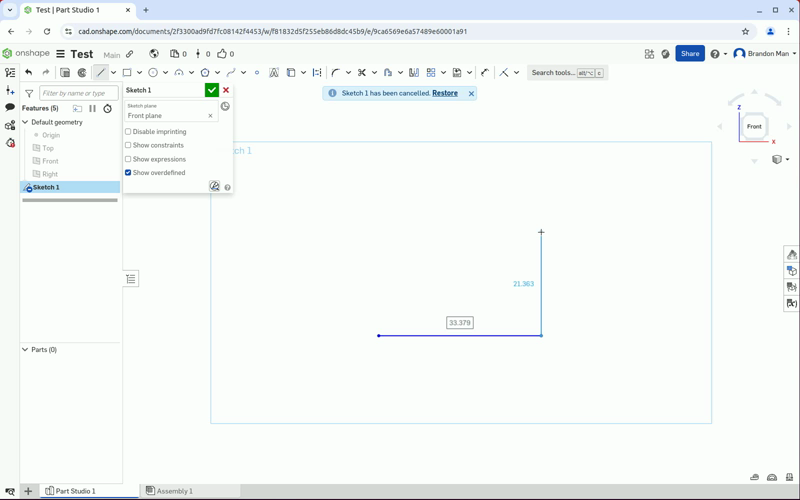
key_down(shift)
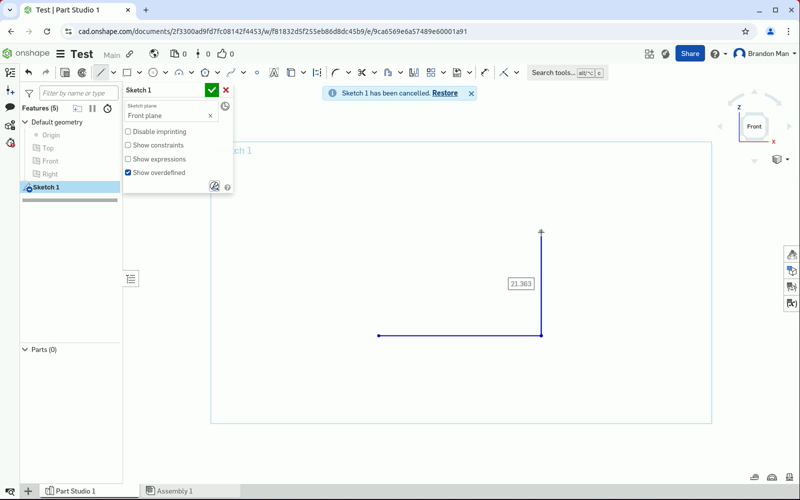
mouse_move(378, 231)
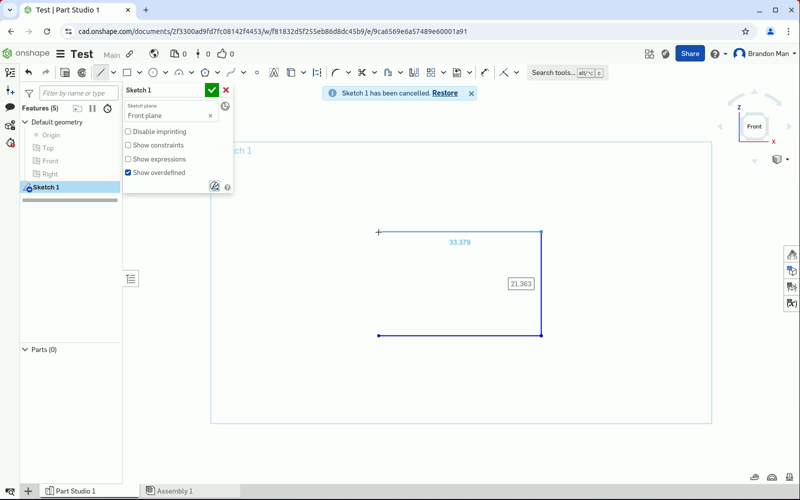
click(378, 231)
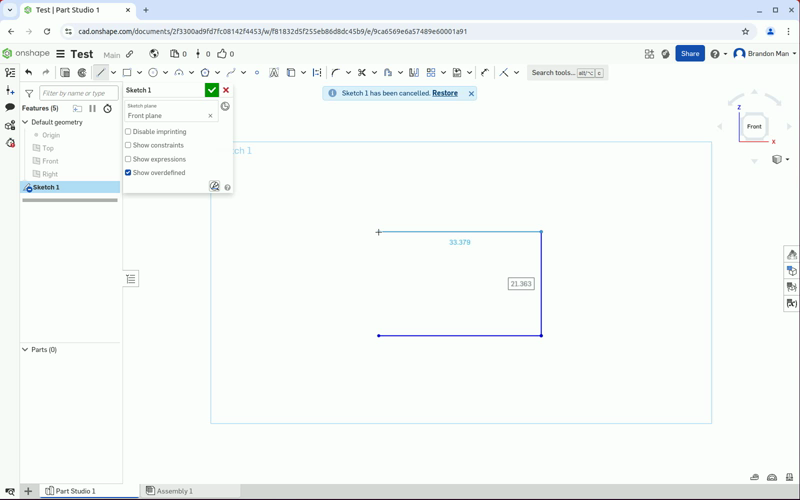
key_up(shift)
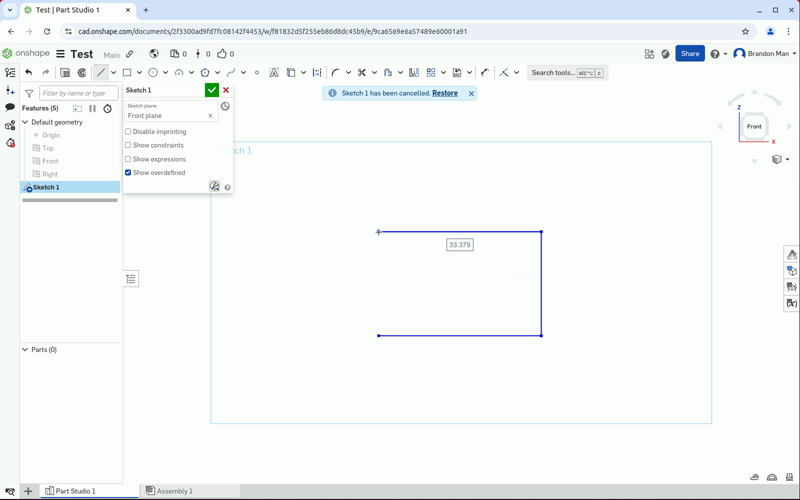
key_down(shift)
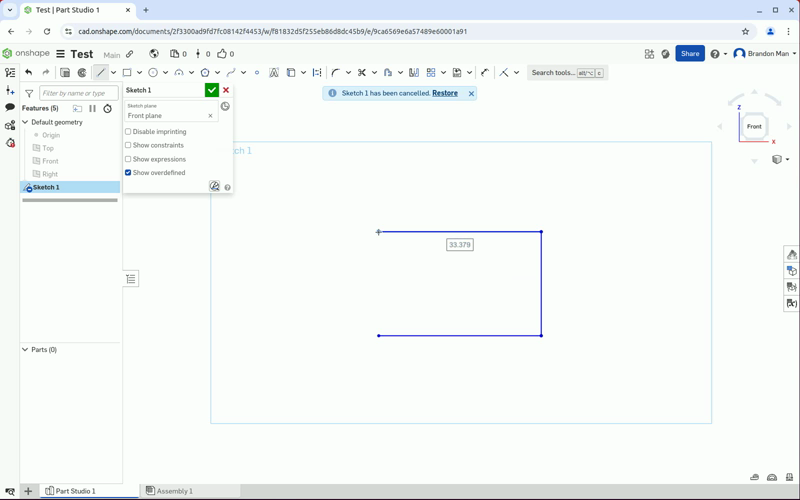
mouse_move(378, 335)
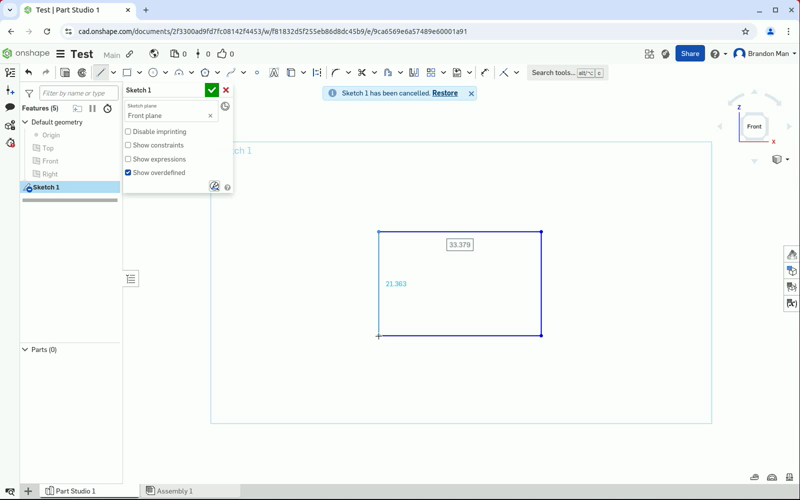
key_up(shift)
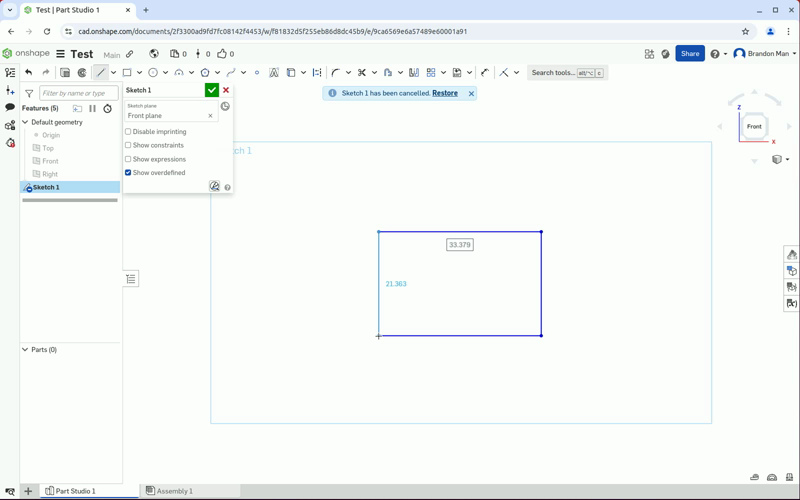
click(378, 335)
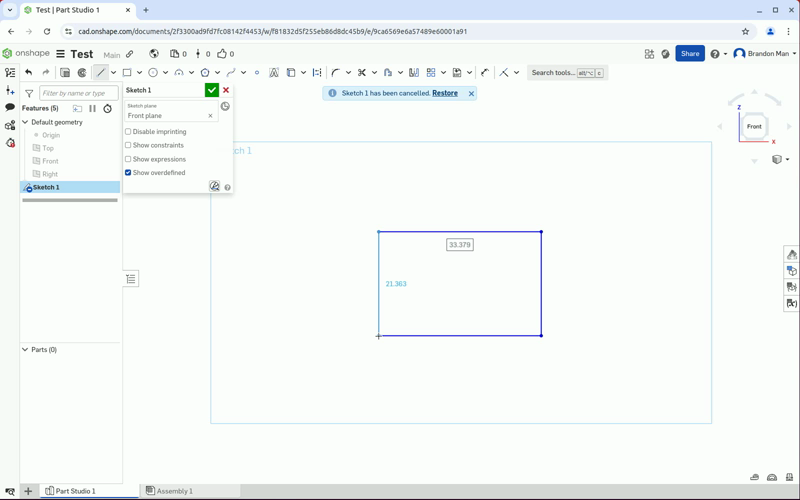
key(esc)
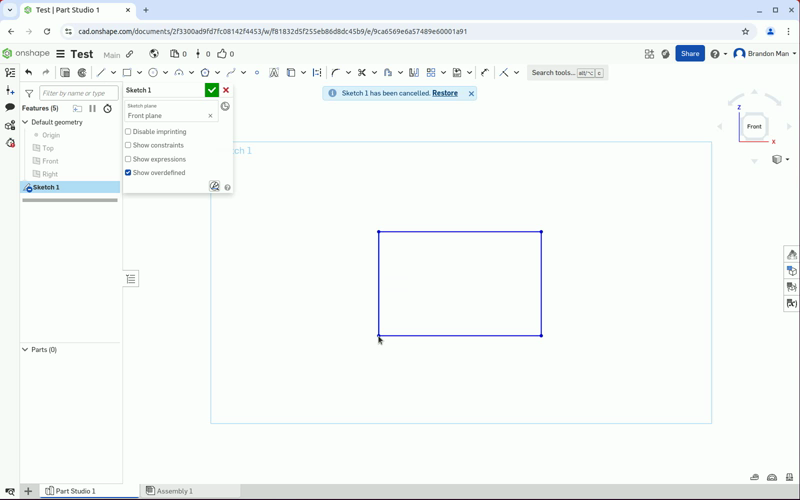
mouse_move(395, 308)
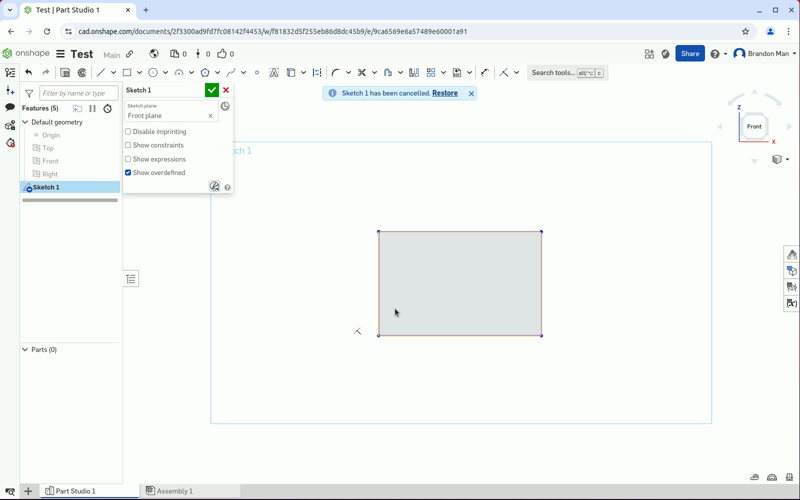
click(395, 308)
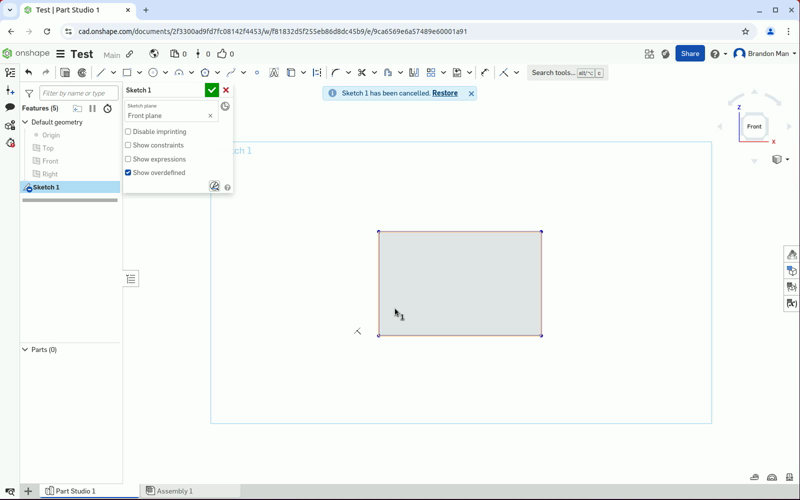
mouse_move(73, 352)
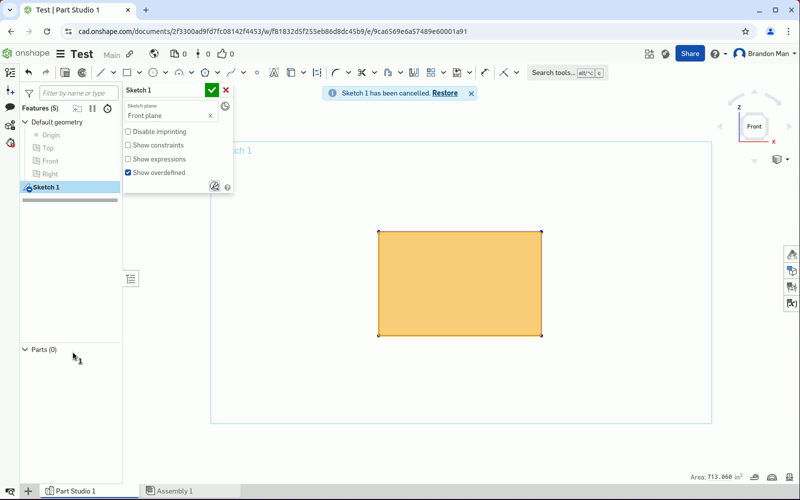
key(shift+y)
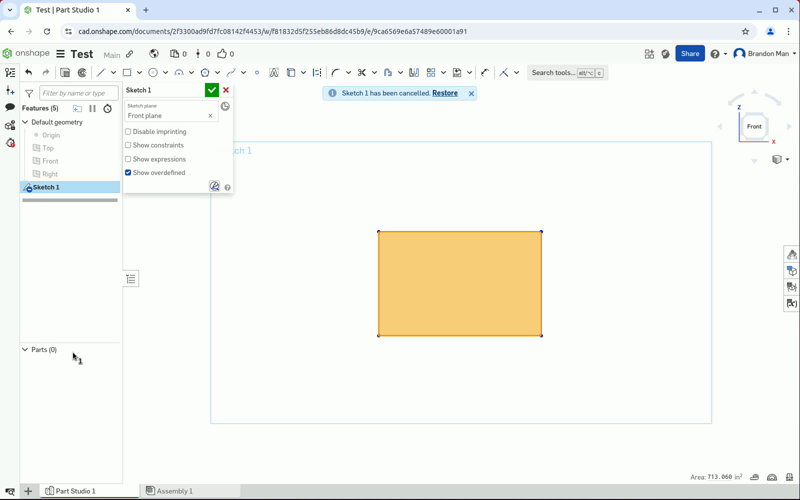
key(shift+e)
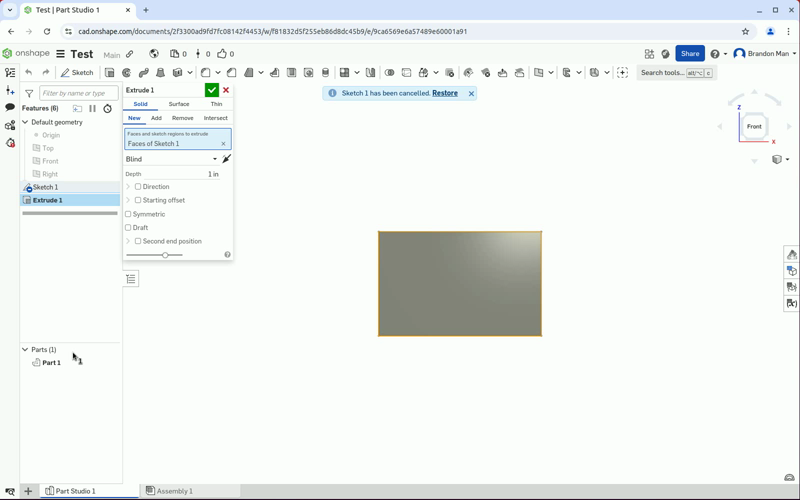
mouse_move(143, 106)
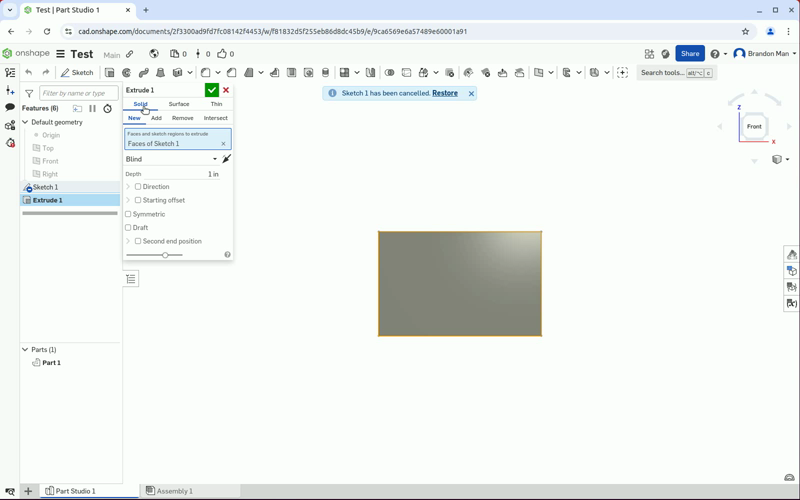
click(143, 106)
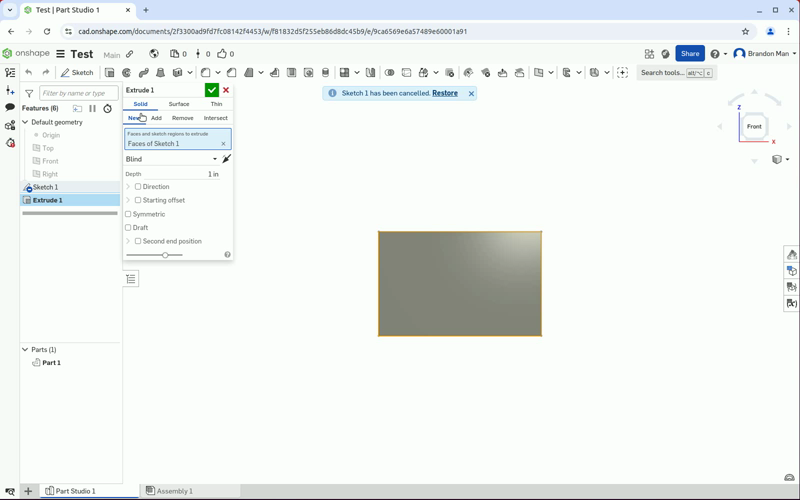
mouse_move(137, 120)
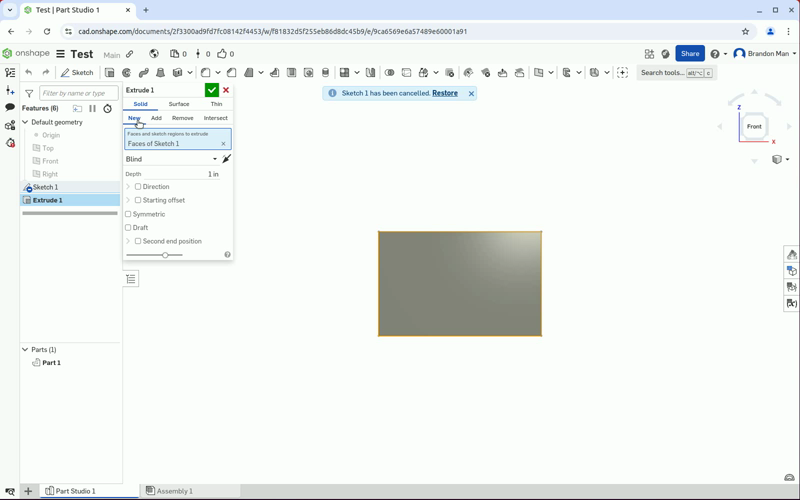
click(137, 120)
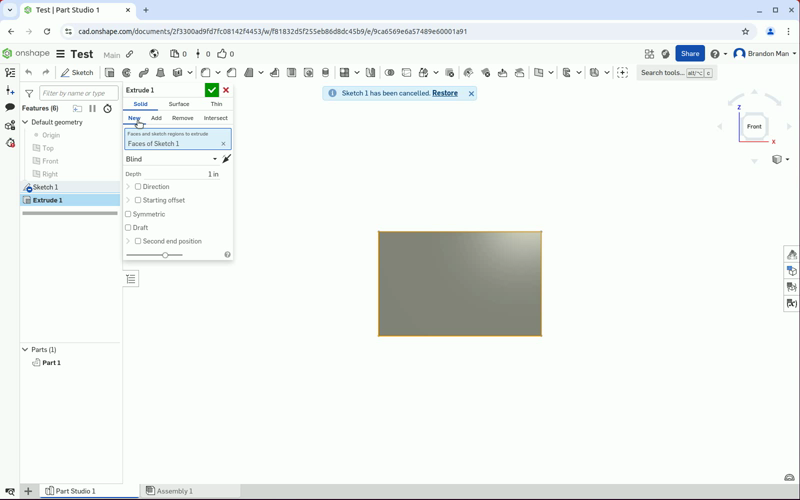
key(tab, 4)
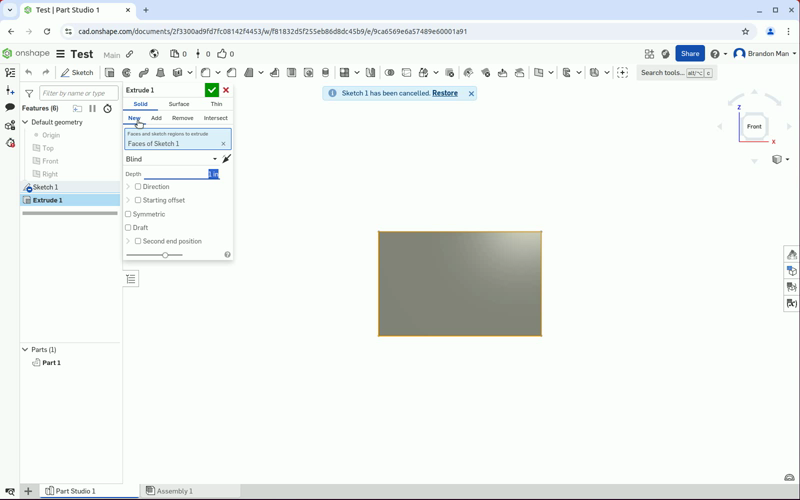
text(8.425)
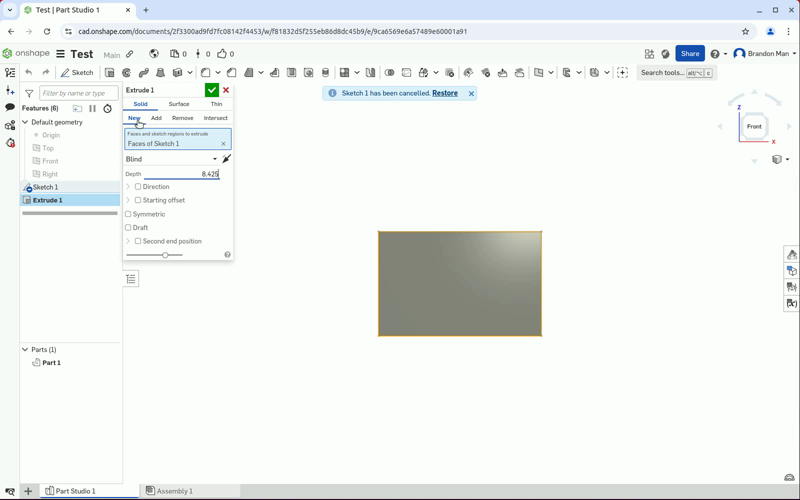
key(enter)
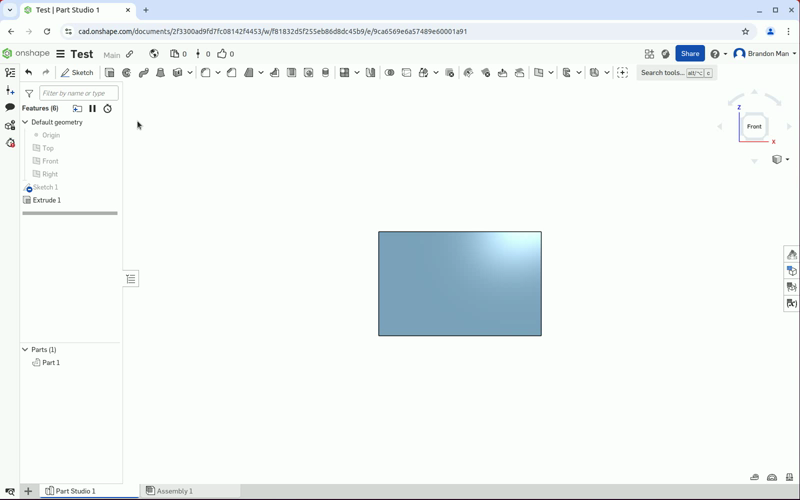
key(shift+h)
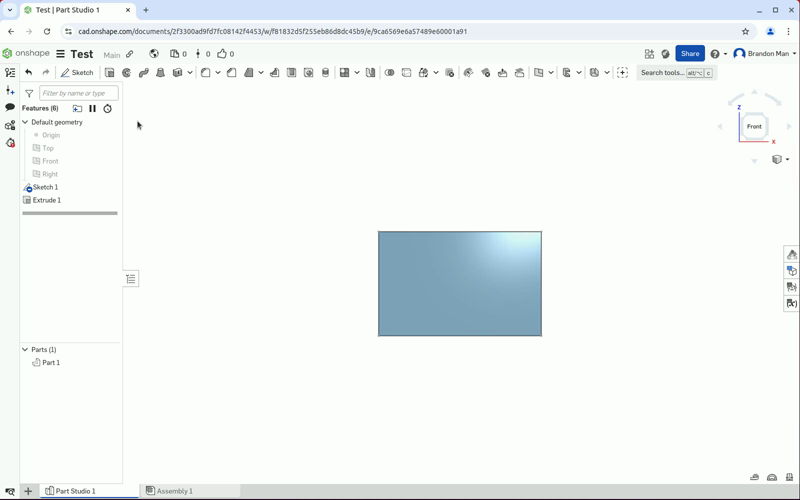
key(shift+h)
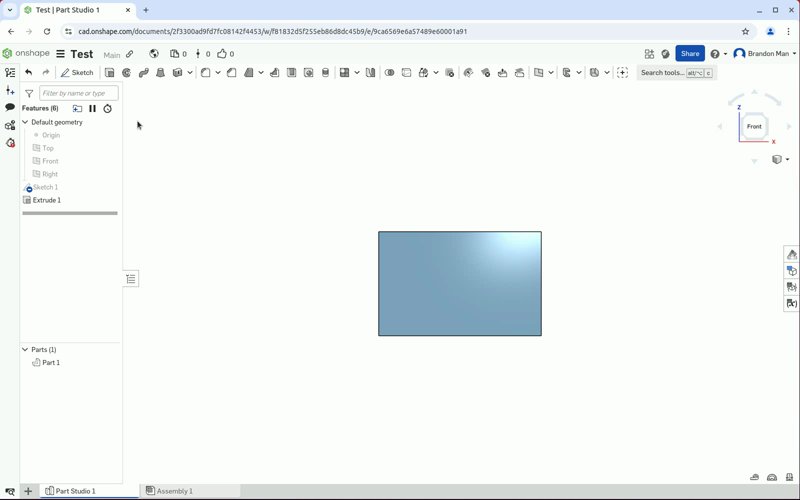
mouse_move(73, 189)
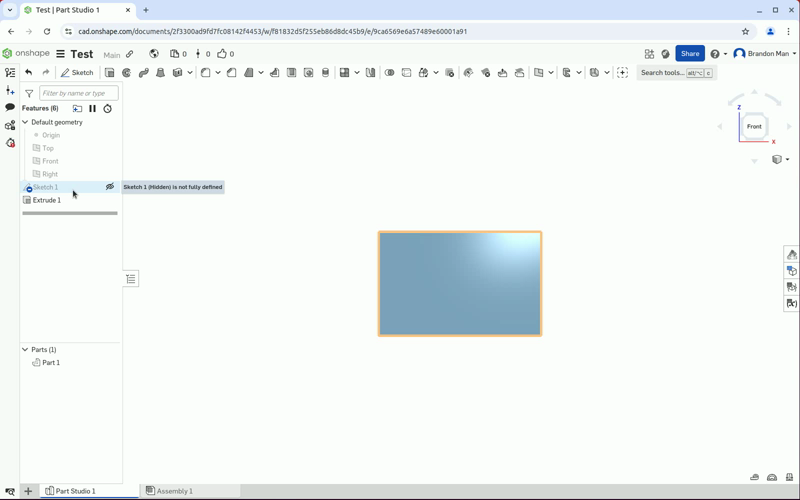
click(73, 189)
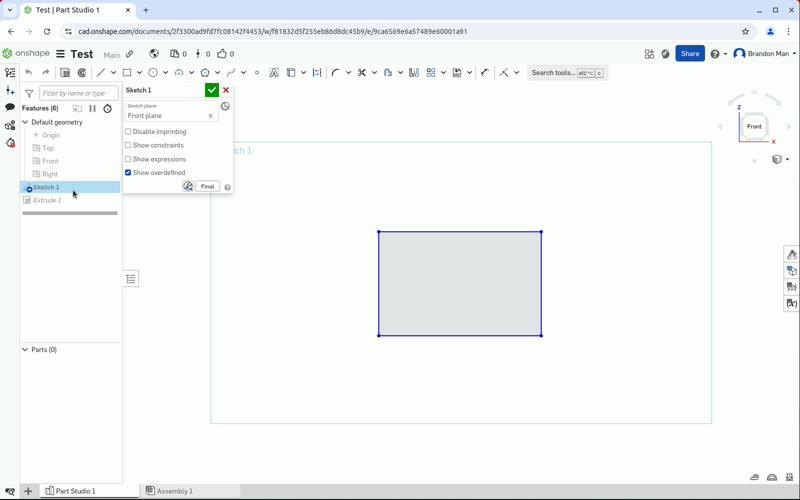
mouse_move(229, 92)
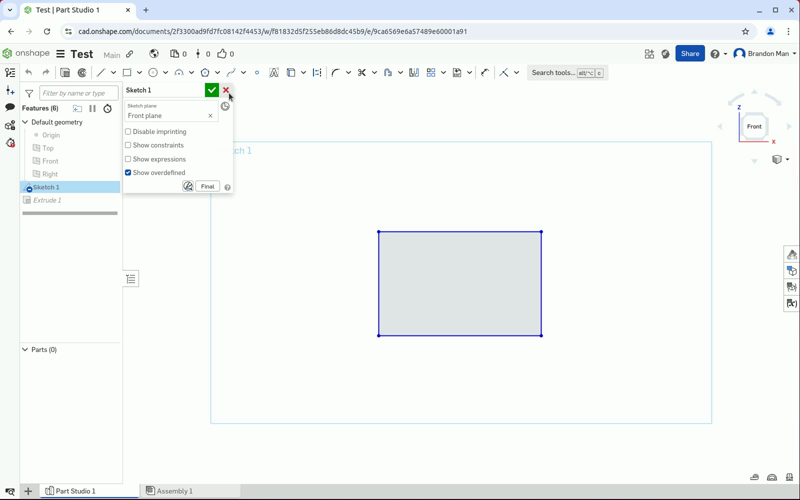
click(229, 92)
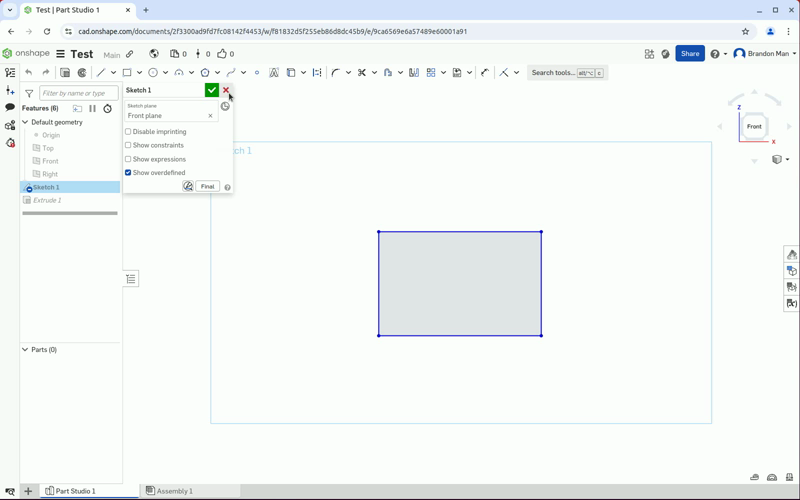
key(shift+s)
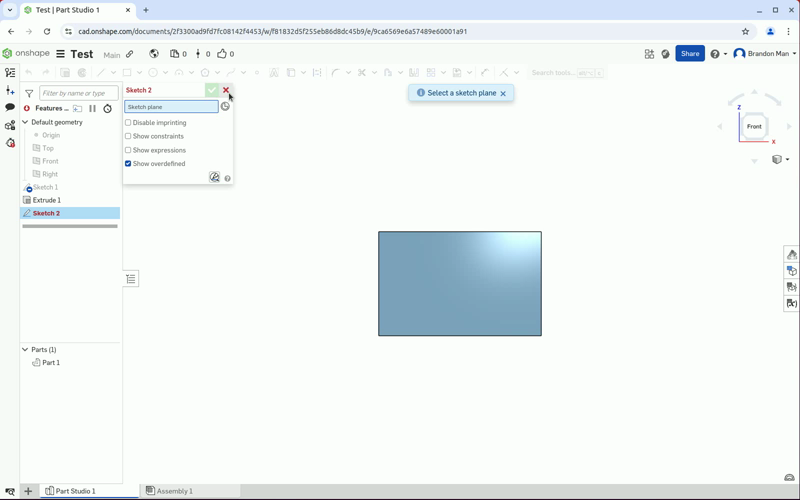
mouse_move(73, 163)
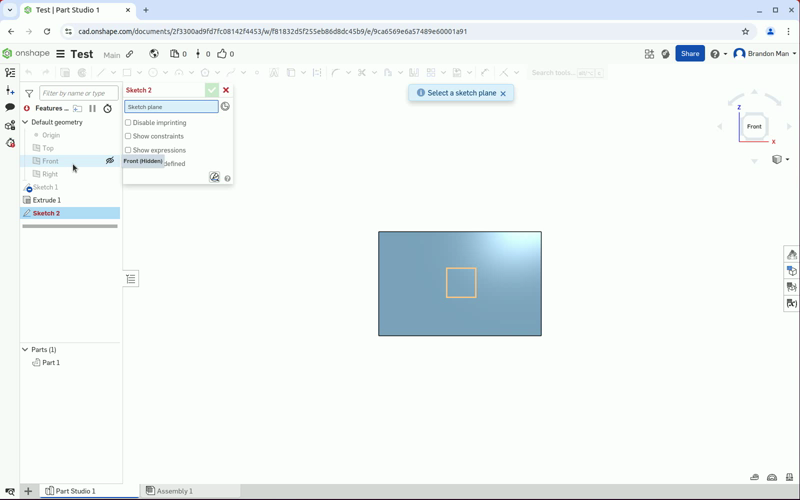
click(73, 163)
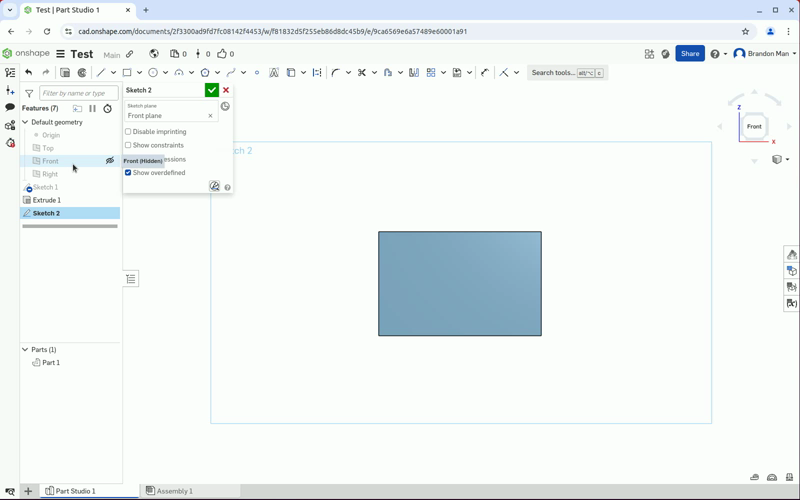
mouse_move(73, 352)
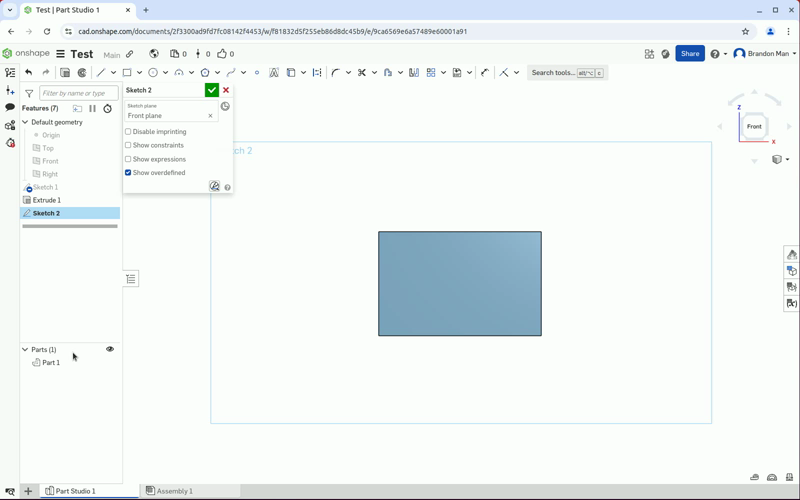
key(y)
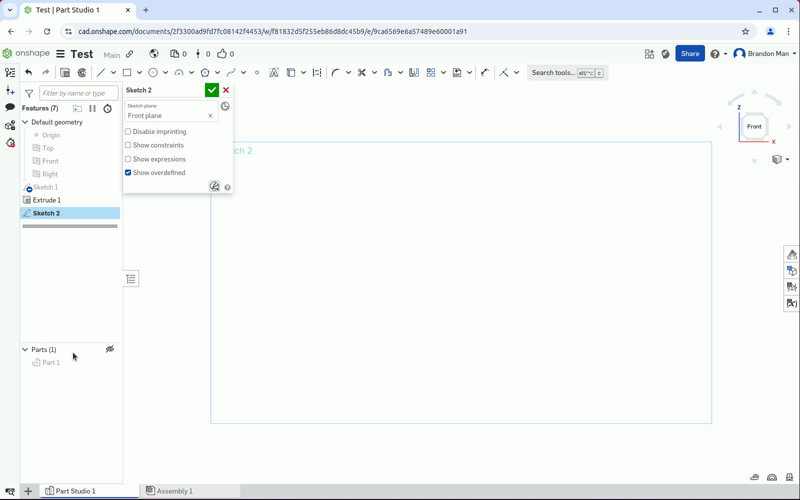
key(l)
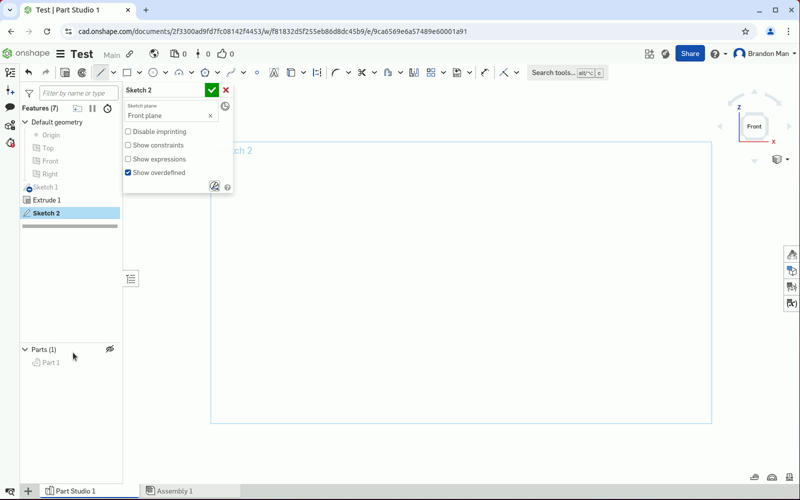
key_down(shift)
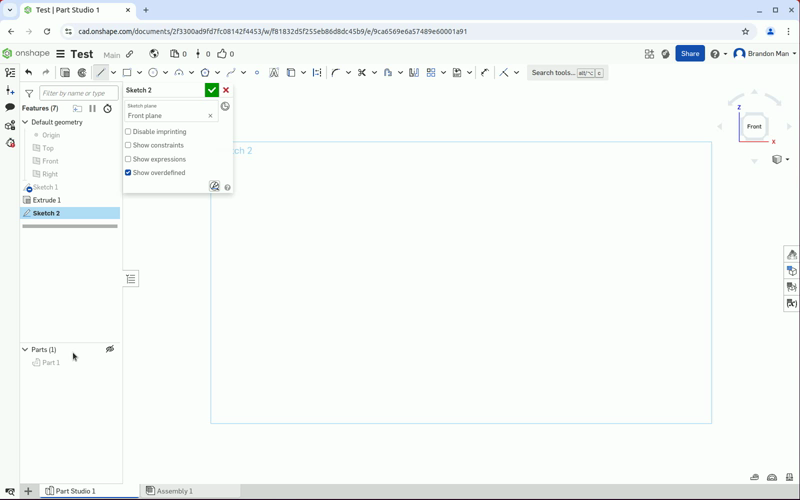
mouse_move(378, 230)
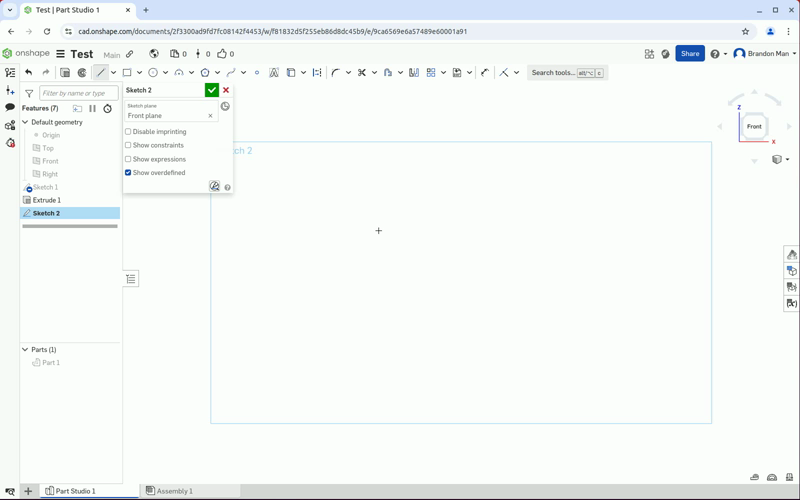
click(378, 230)
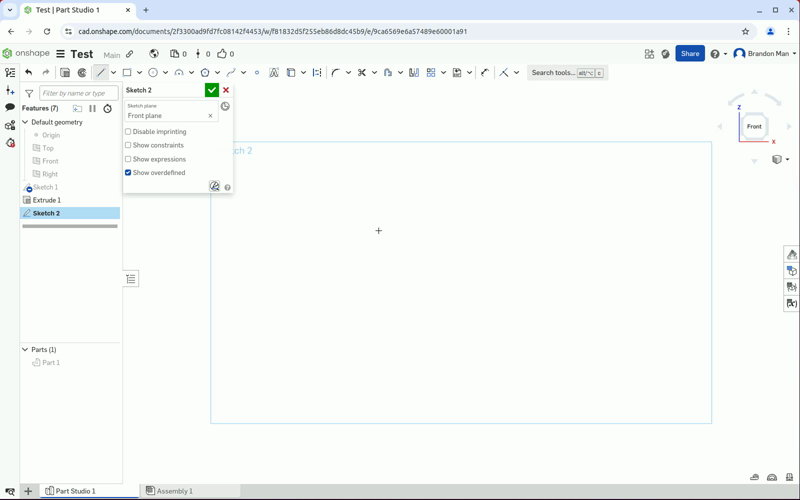
key_up(shift)
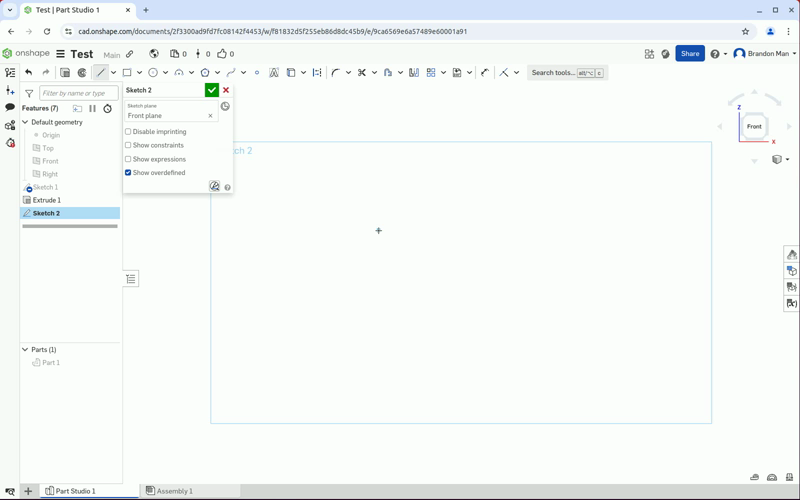
key_down(shift)
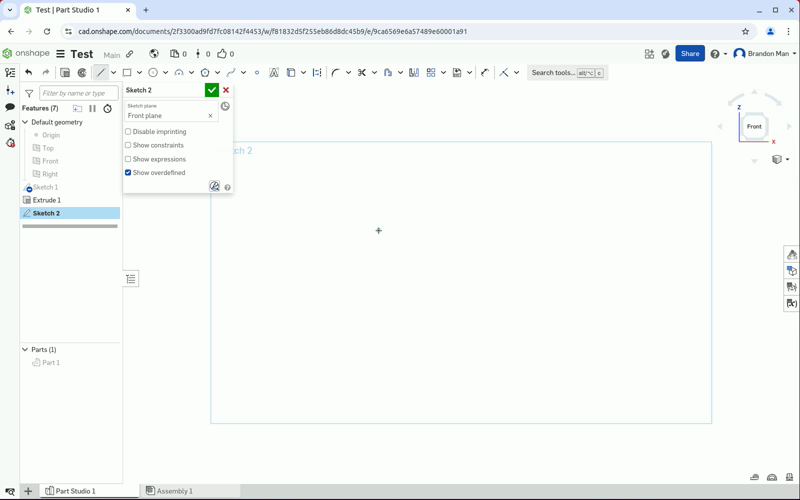
mouse_move(541, 230)
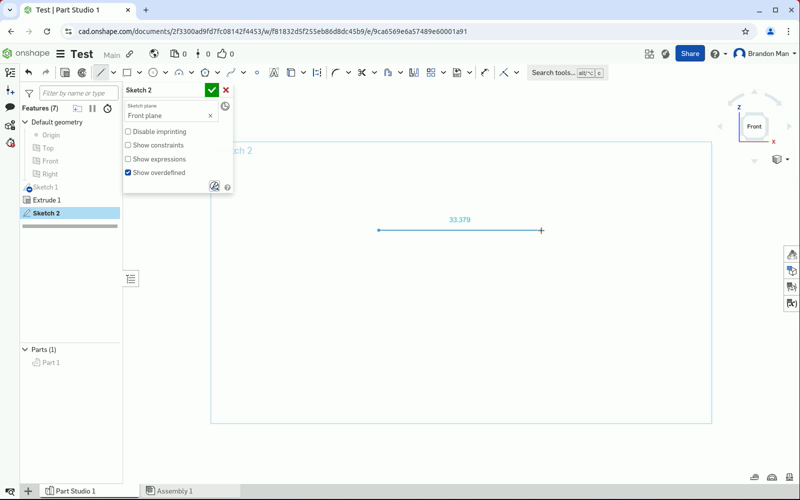
click(541, 230)
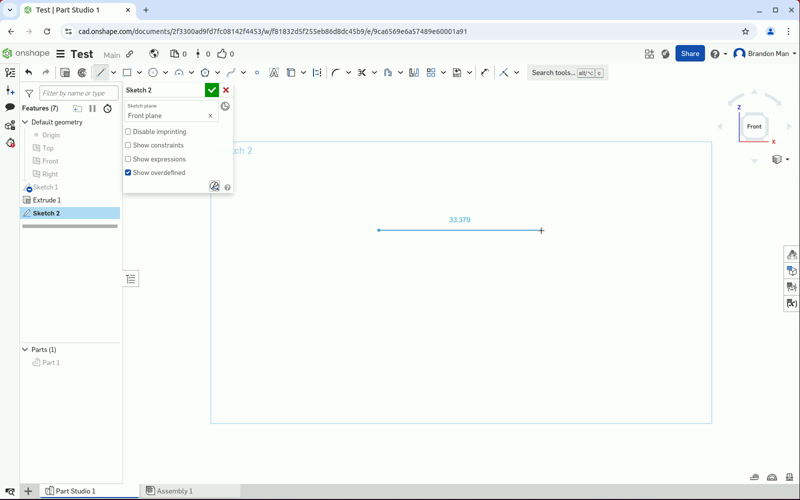
key_up(shift)
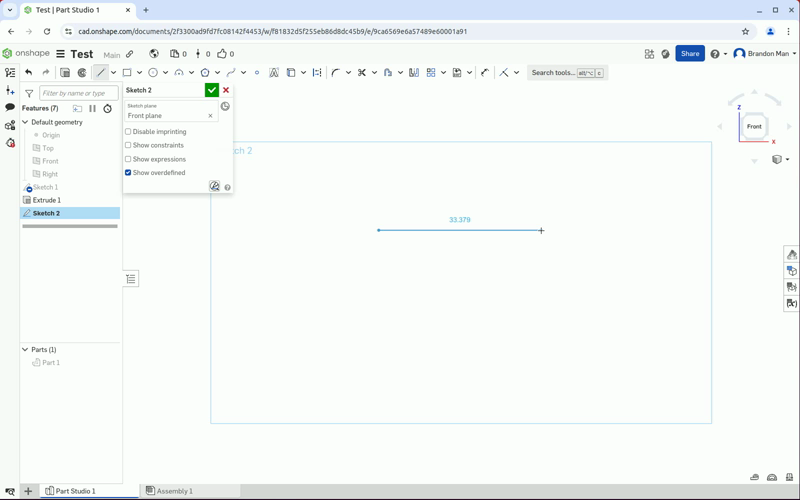
key_down(shift)
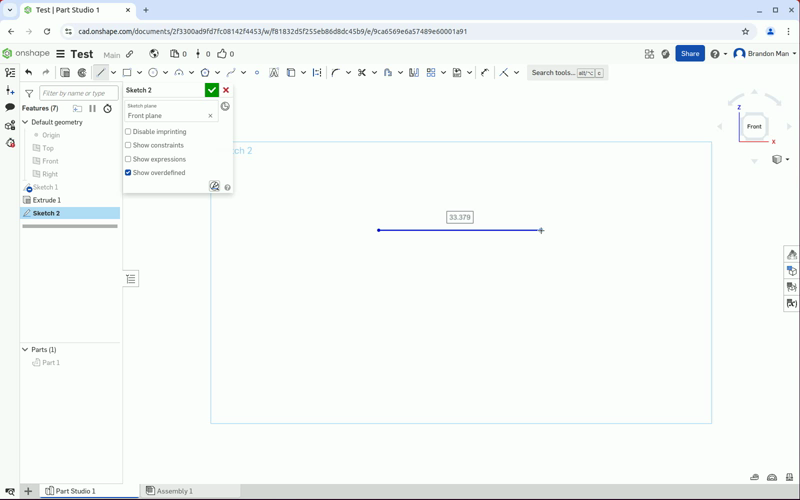
mouse_move(460, 170)
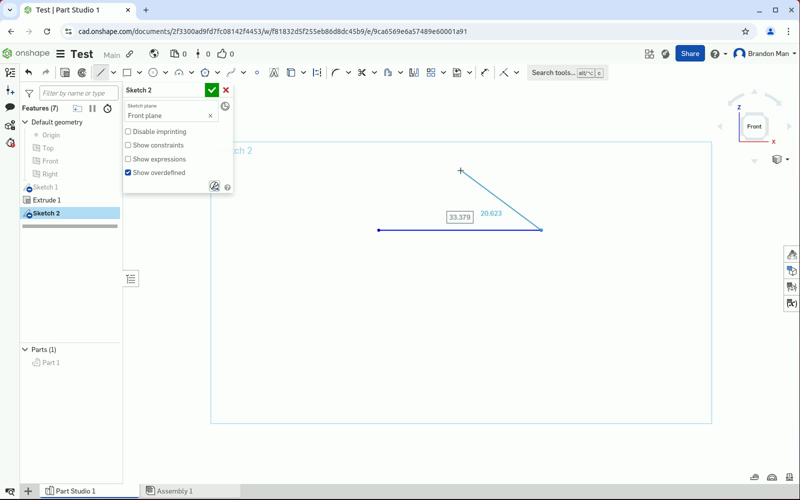
click(460, 170)
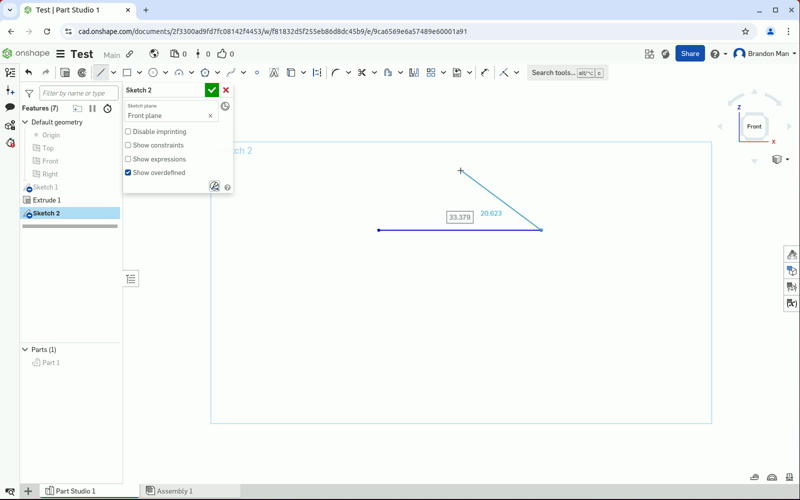
key_up(shift)
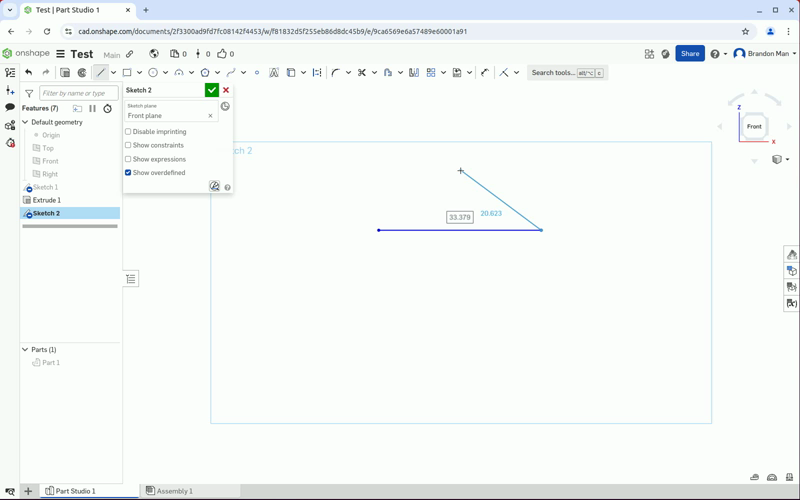
key_down(shift)
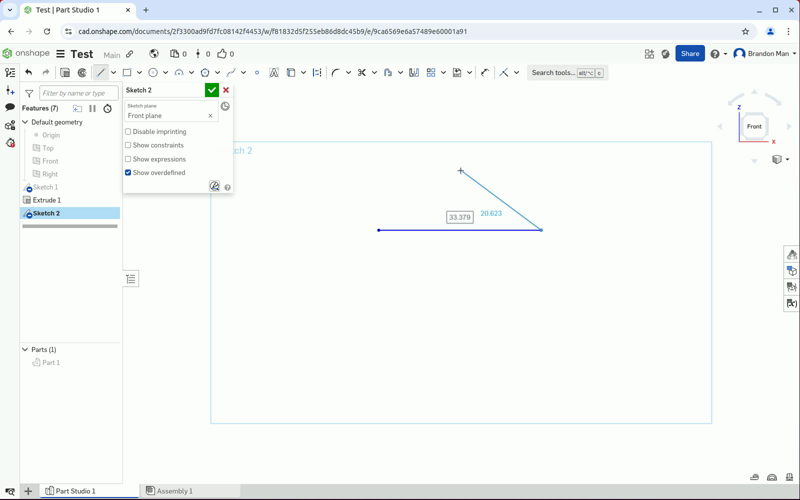
mouse_move(378, 230)
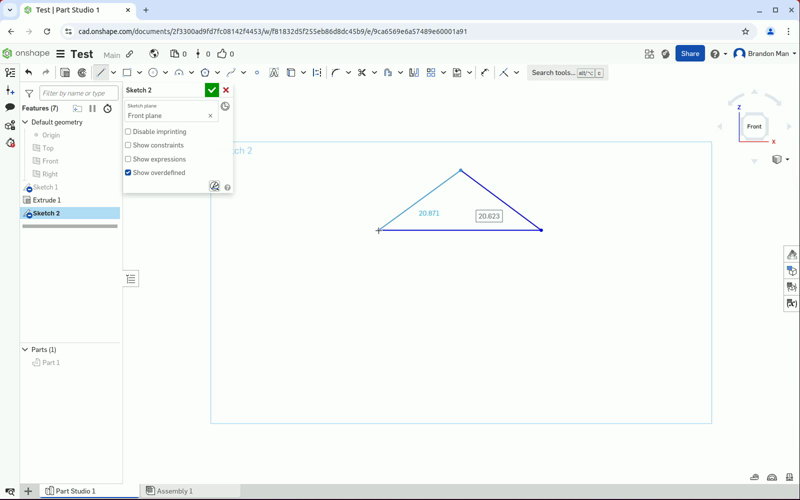
key_up(shift)
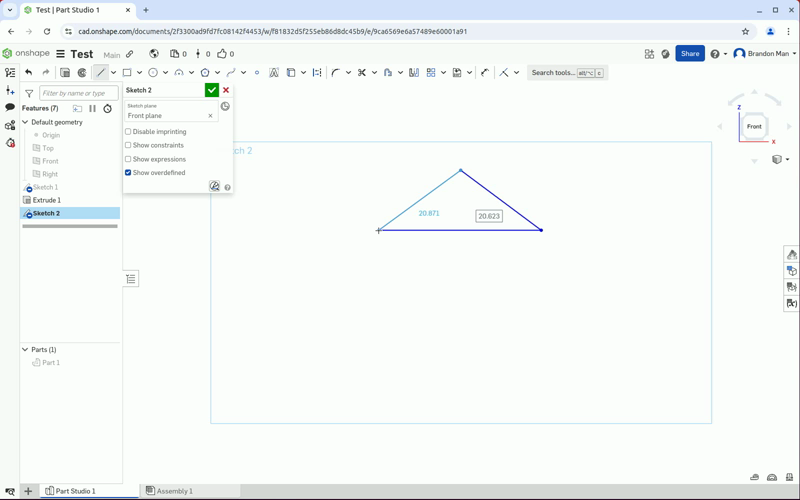
click(378, 230)
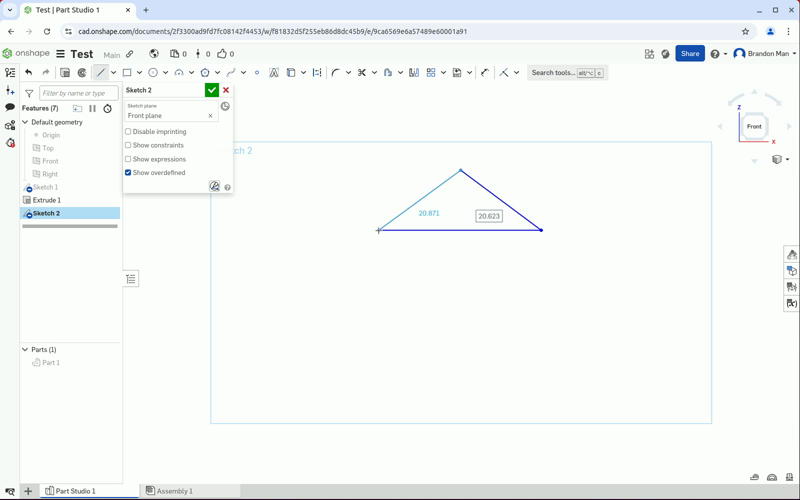
key(esc)
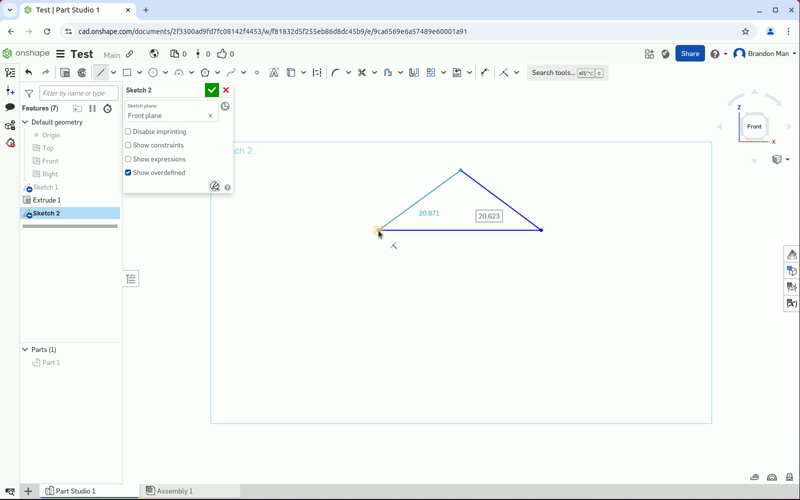
mouse_move(442, 220)
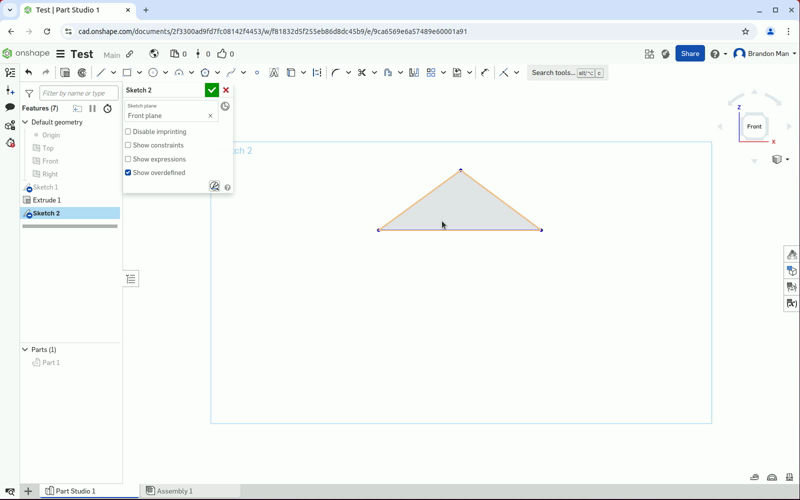
click(442, 220)
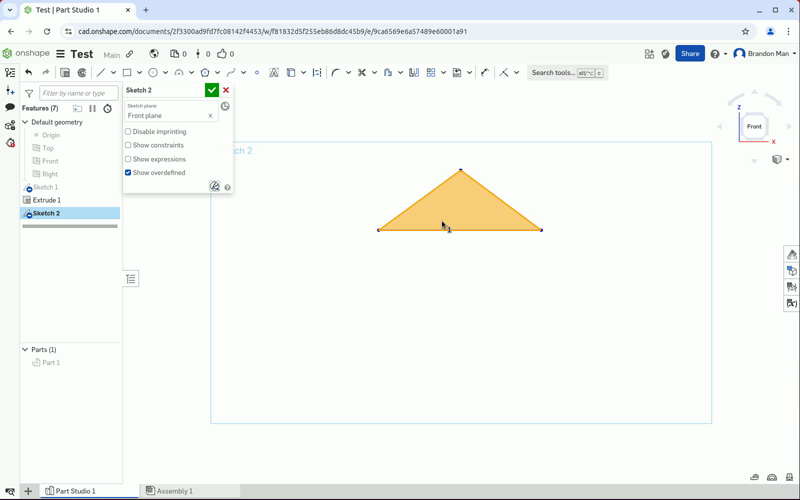
mouse_move(73, 352)
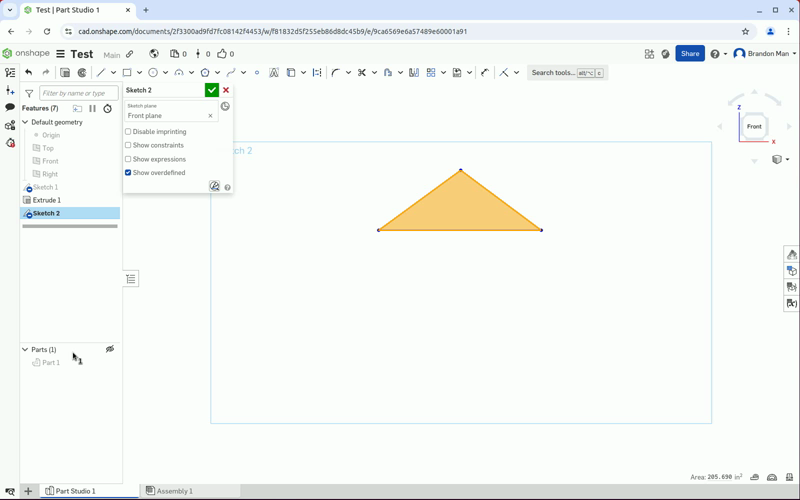
key(shift+y)
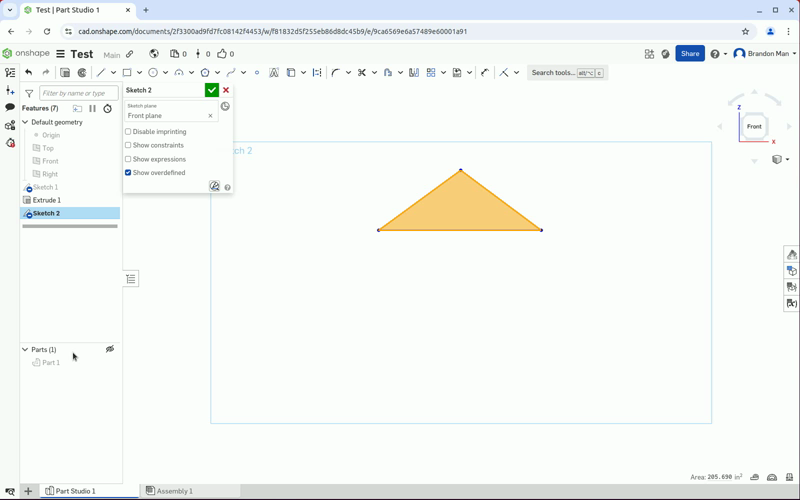
key(shift+e)
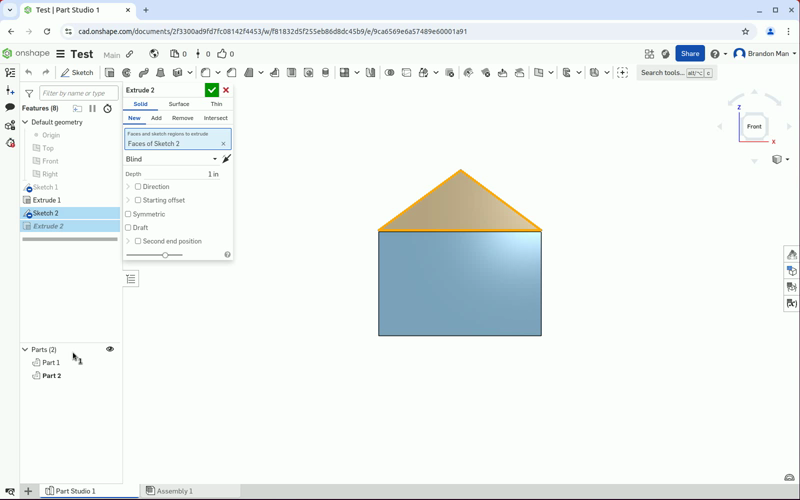
mouse_move(143, 106)
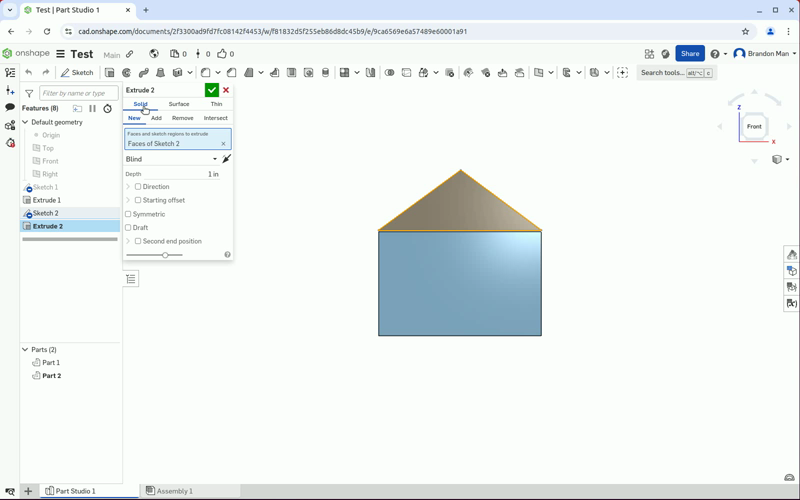
click(143, 106)
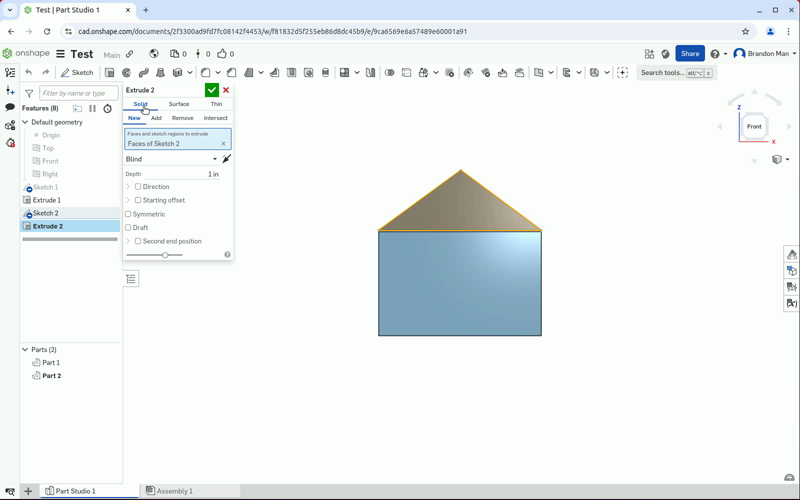
mouse_move(137, 120)
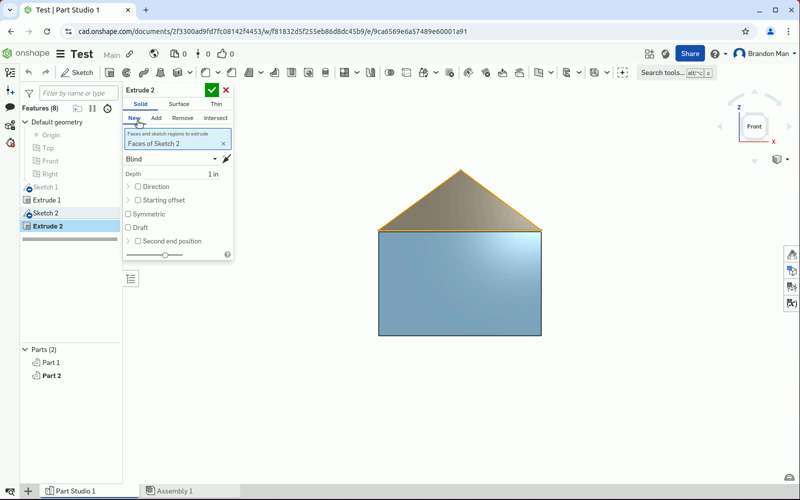
click(137, 120)
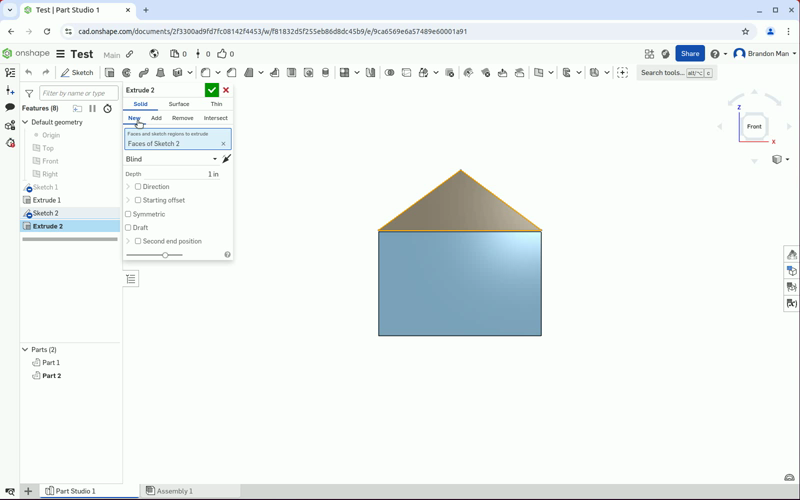
key(tab, 4)
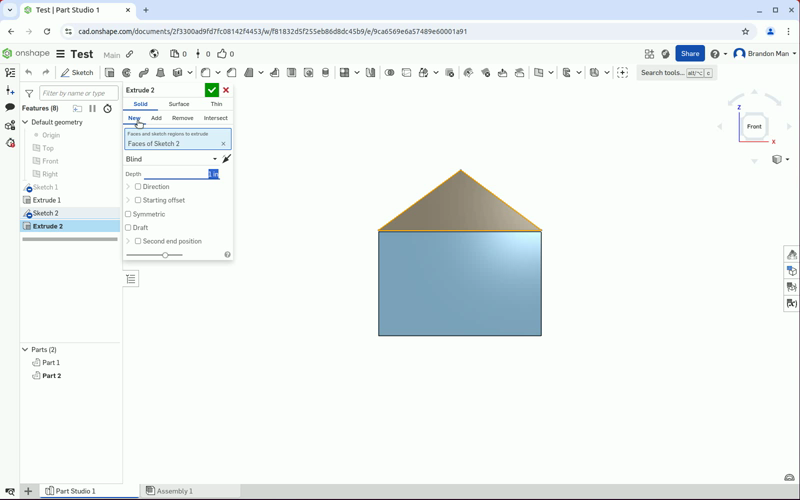
text(8.425)
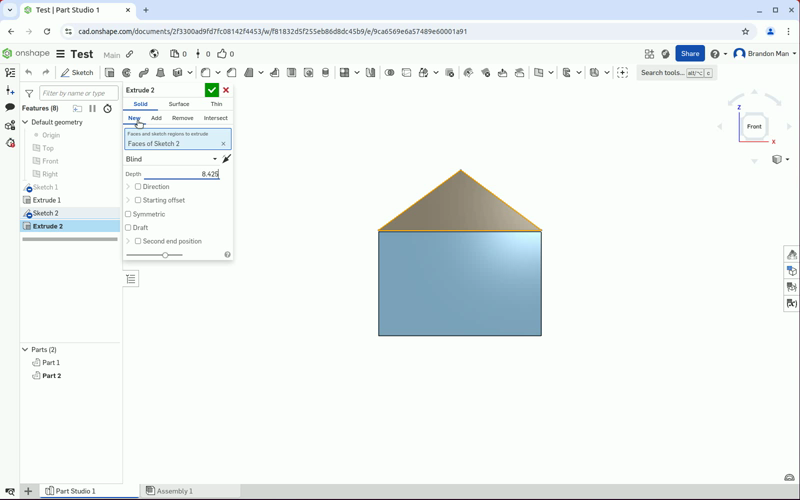
key(enter)
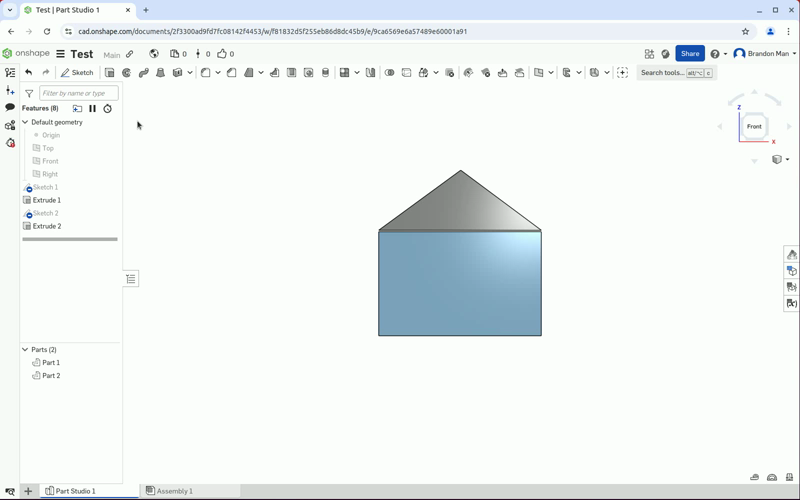
key(shift+h)
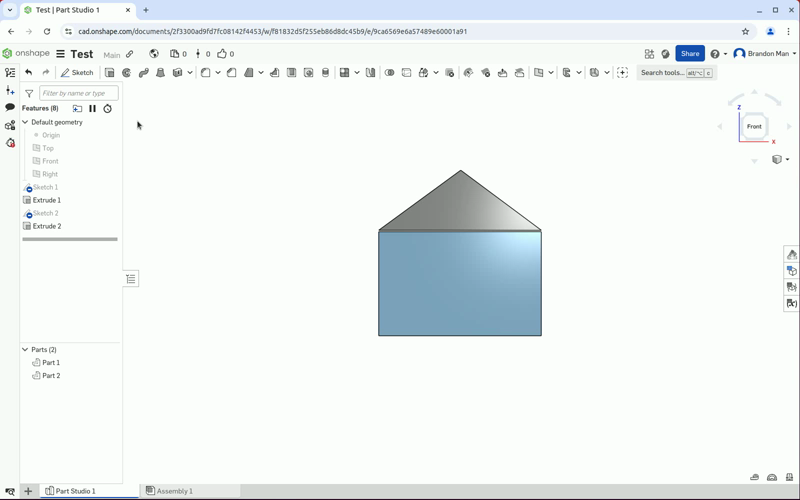
key(shift+h)
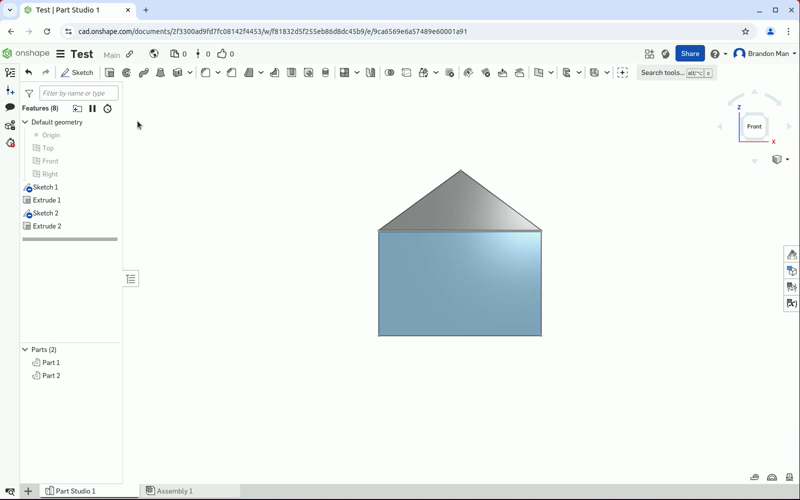
key(shift+7)
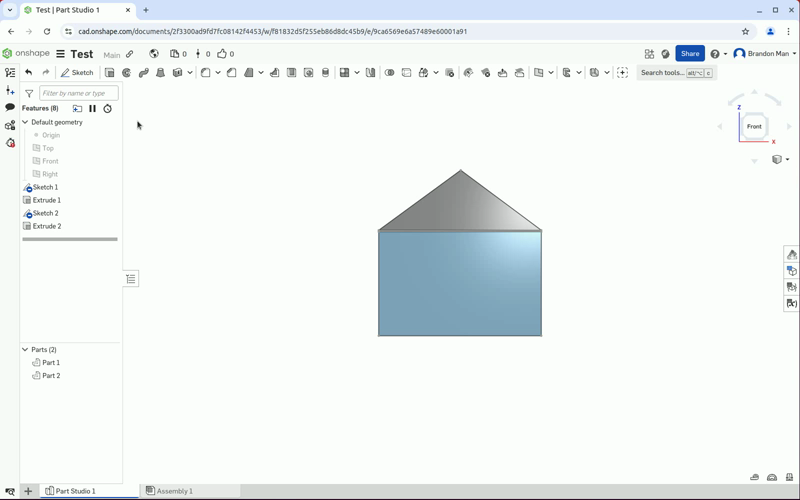
key(left, 2)
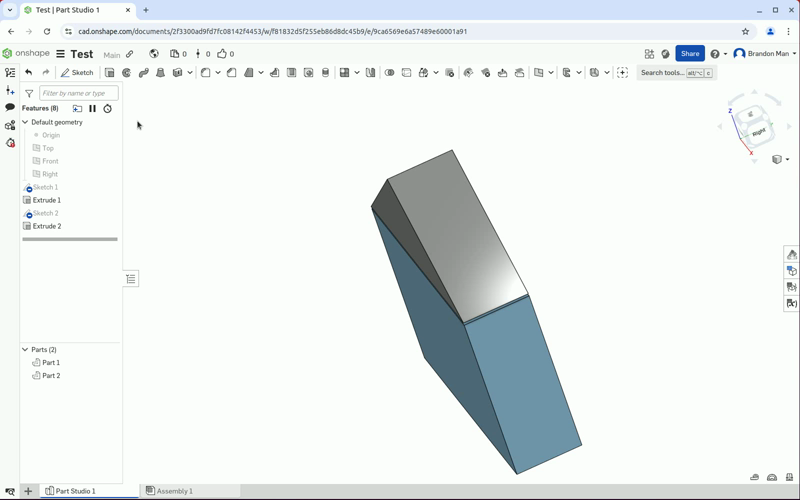
key(down, 2)
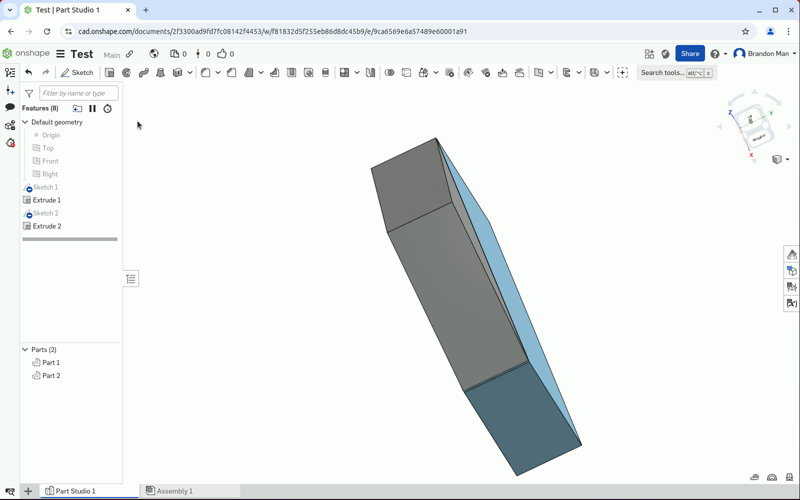
key(up, 2)
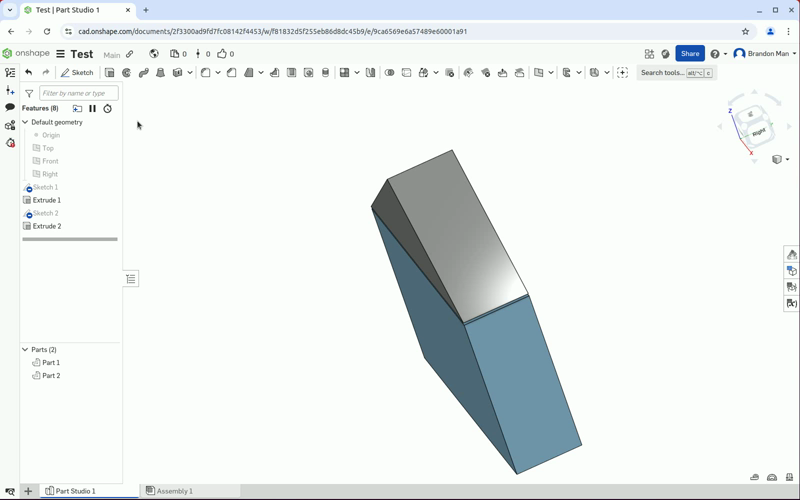
key(right, 2)
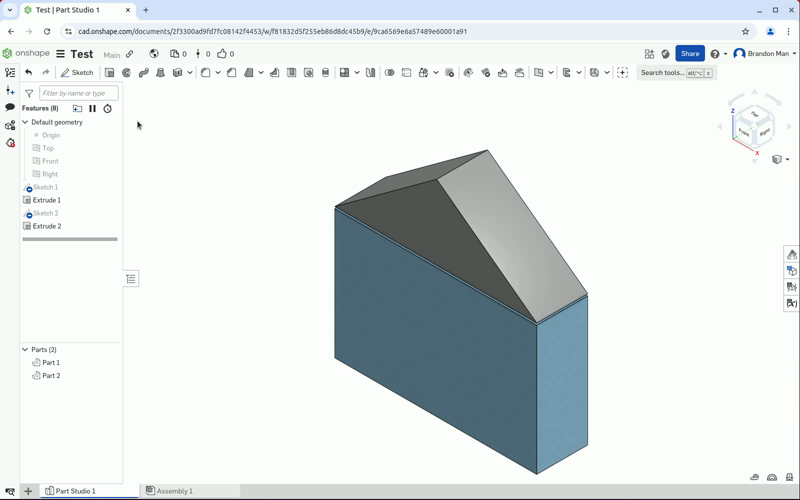
mouse_move(73, 189)
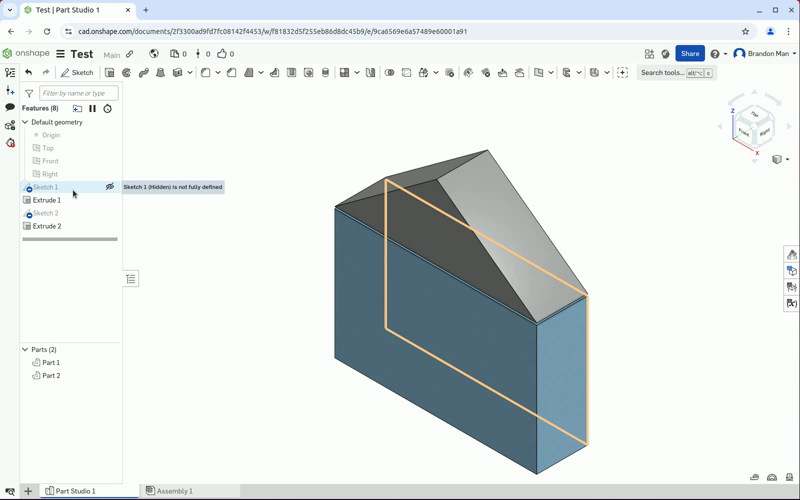
click(73, 189)